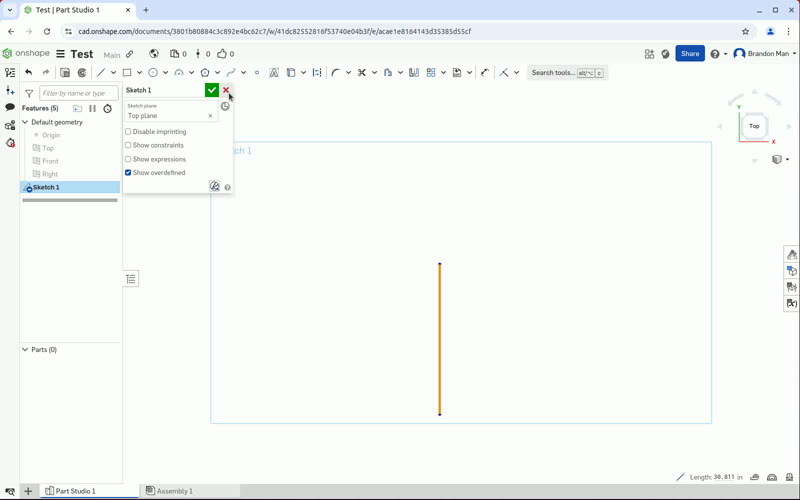
key(shift+h)
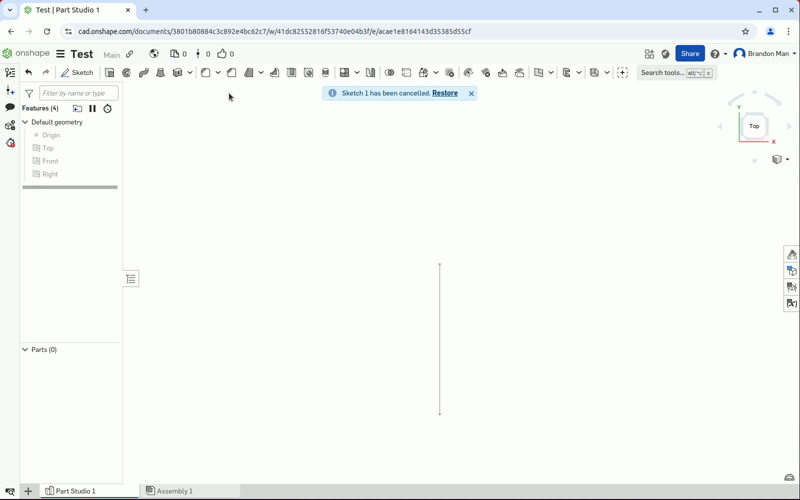
mouse_move(73, 352)
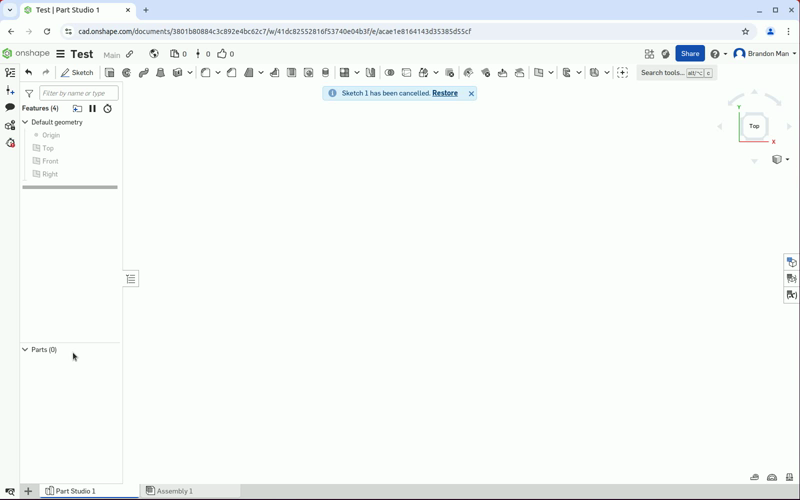
key(y)
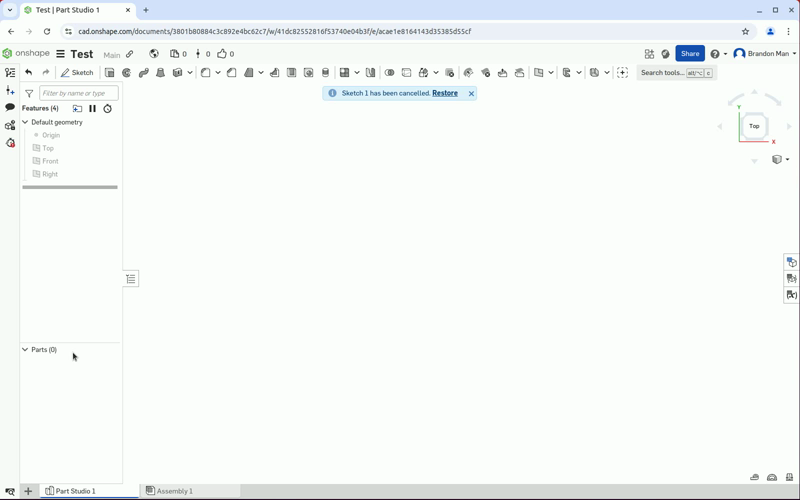
key(shift+p)
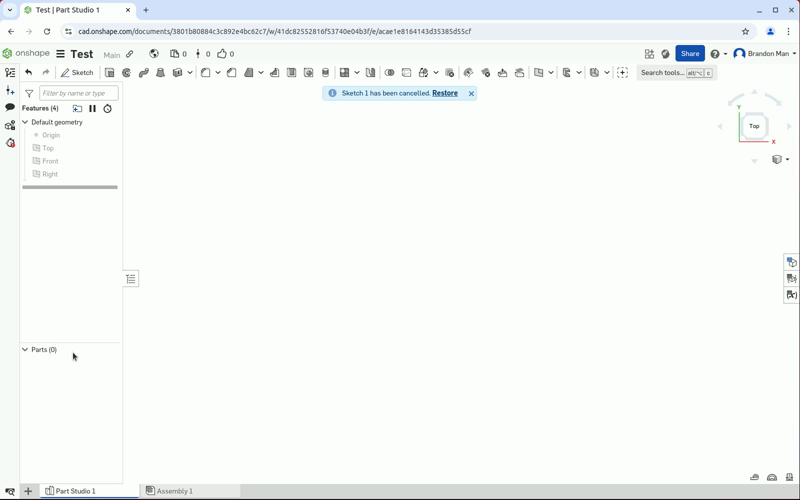
key(space)
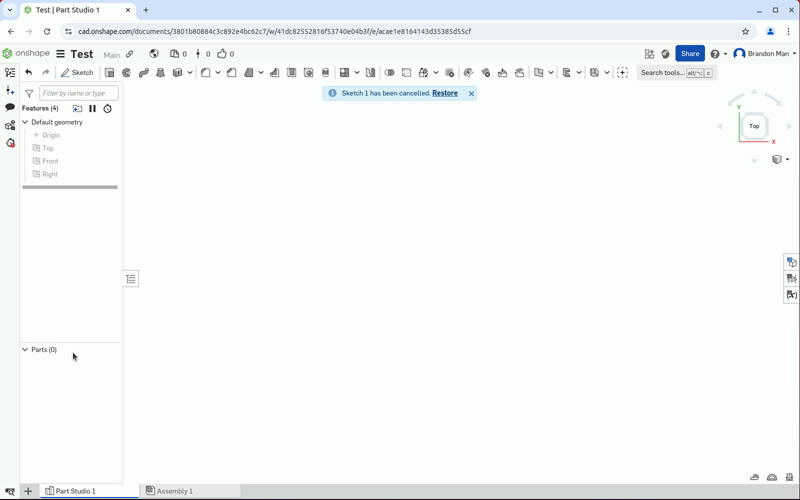
key_down(shift)
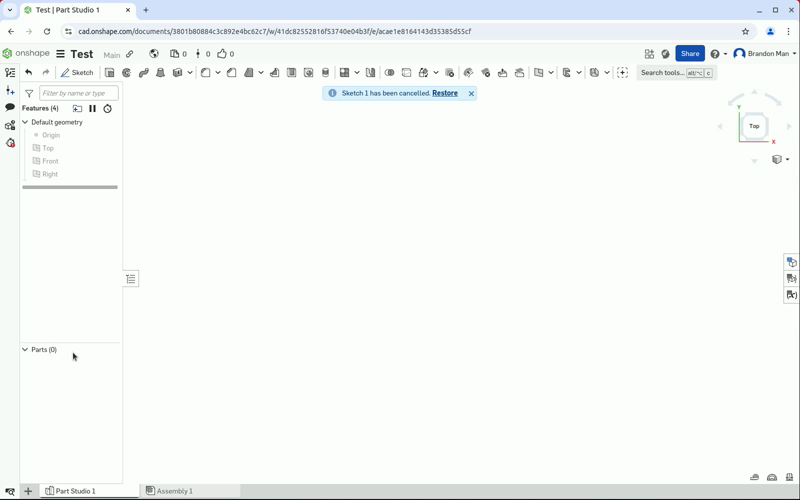
key(up)
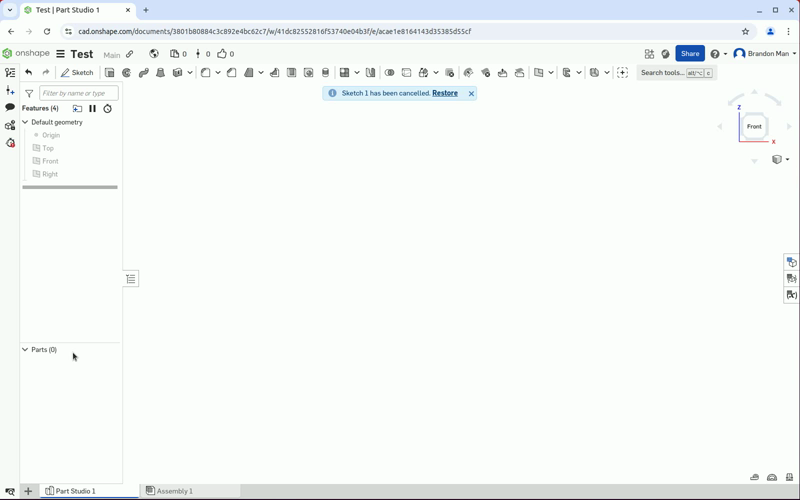
key_up(shift)
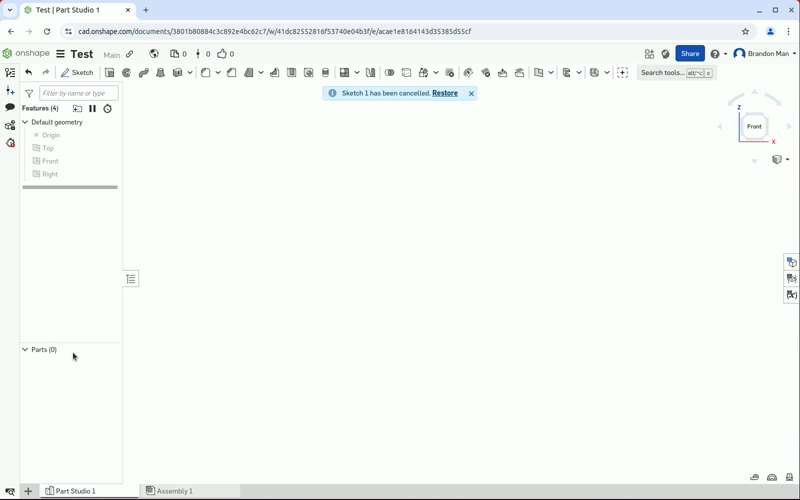
mouse_move(73, 352)
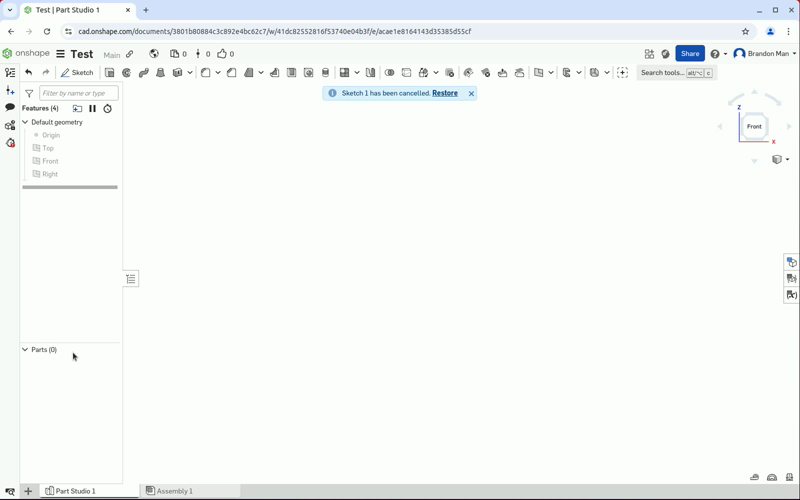
key(shift+y)
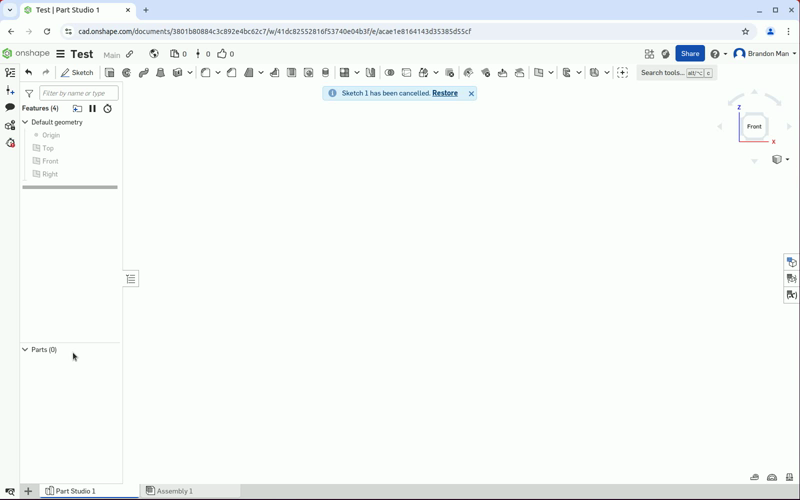
key(shift+s)
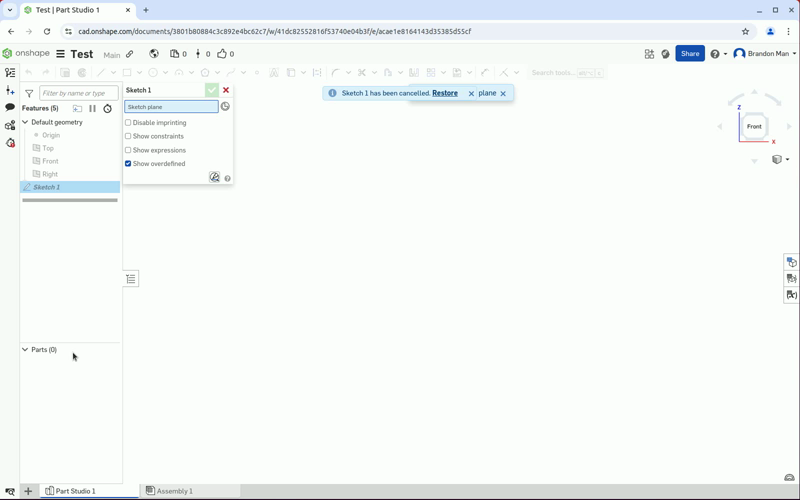
mouse_move(73, 163)
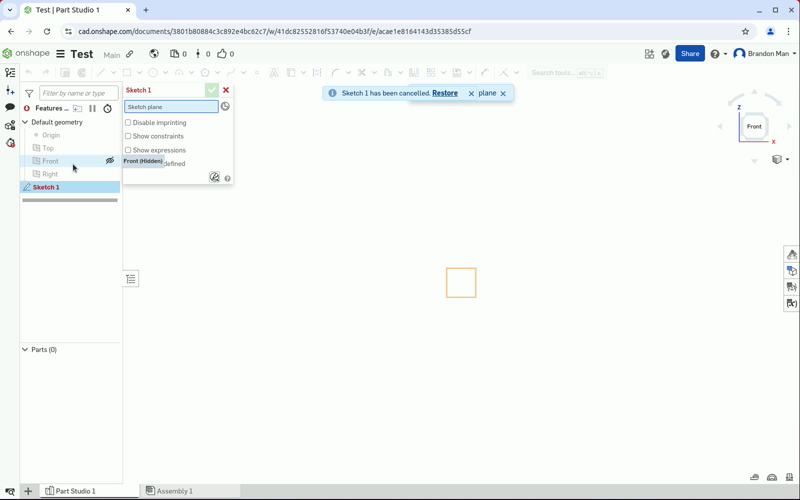
click(73, 163)
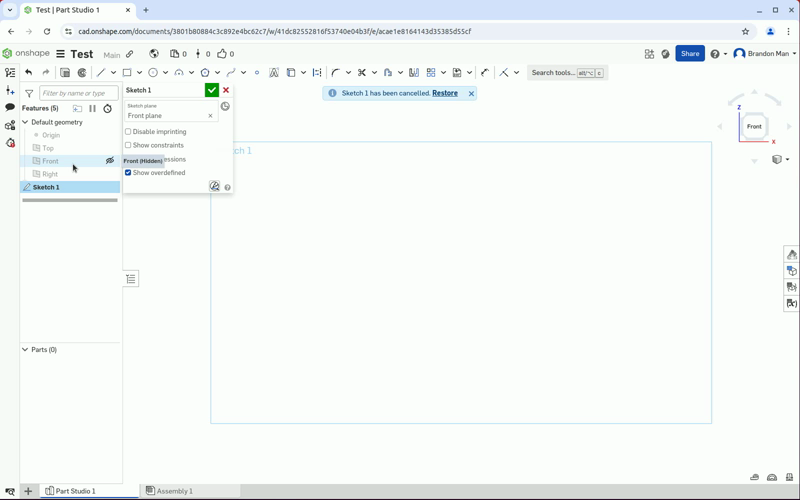
mouse_move(73, 352)
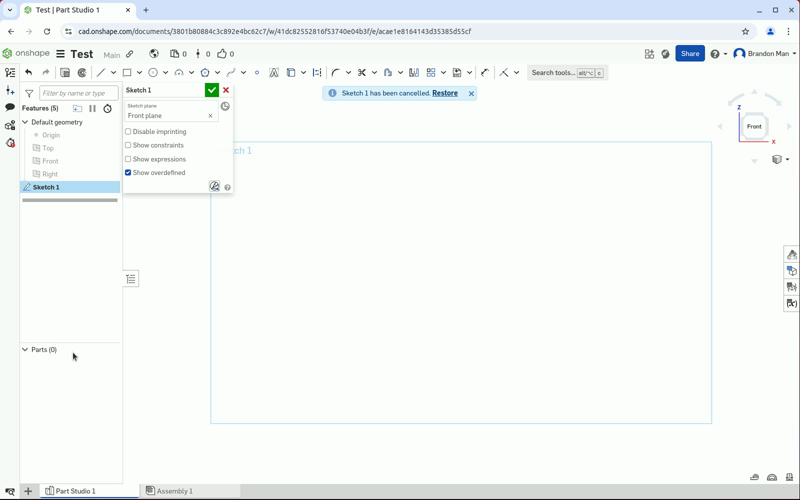
key(y)
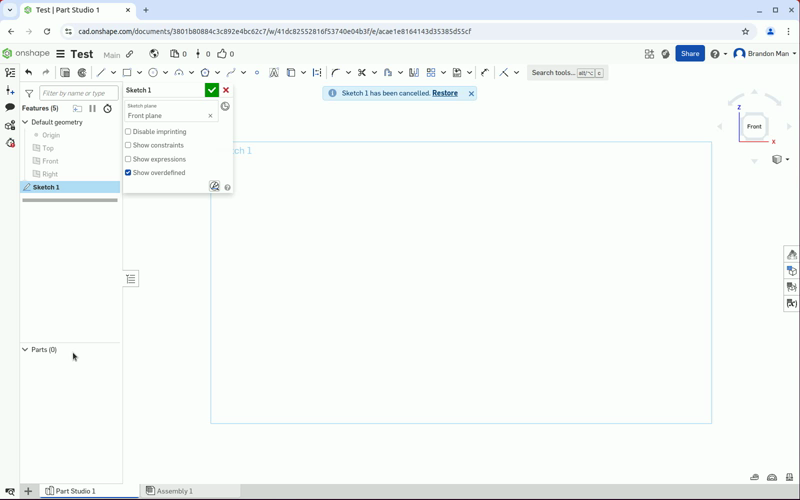
key(a)
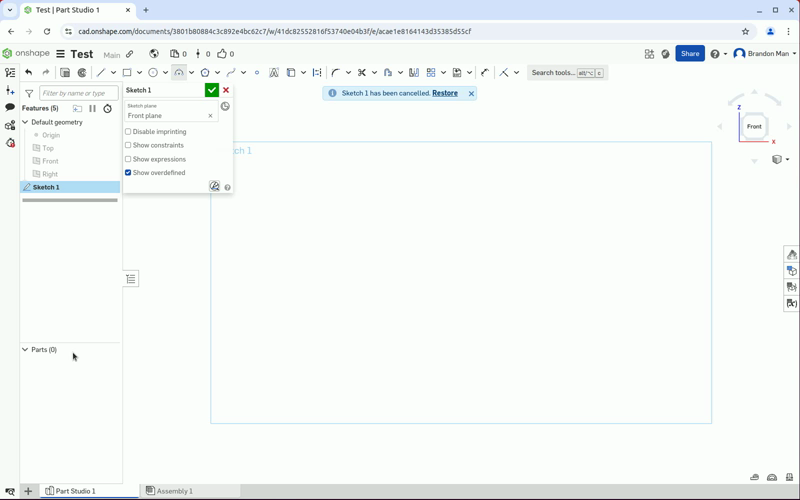
key_down(shift)
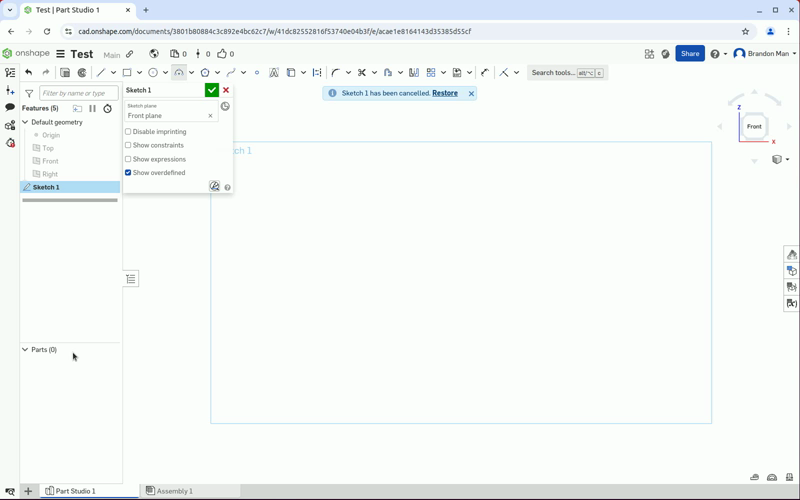
mouse_move(427, 349)
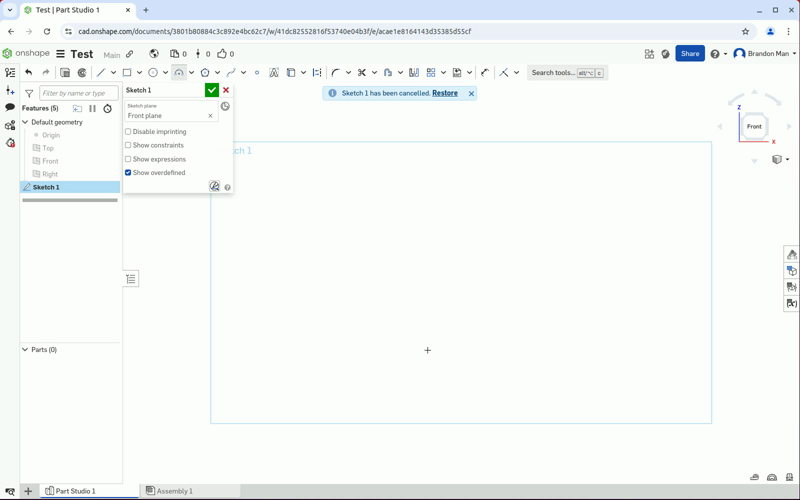
click(427, 349)
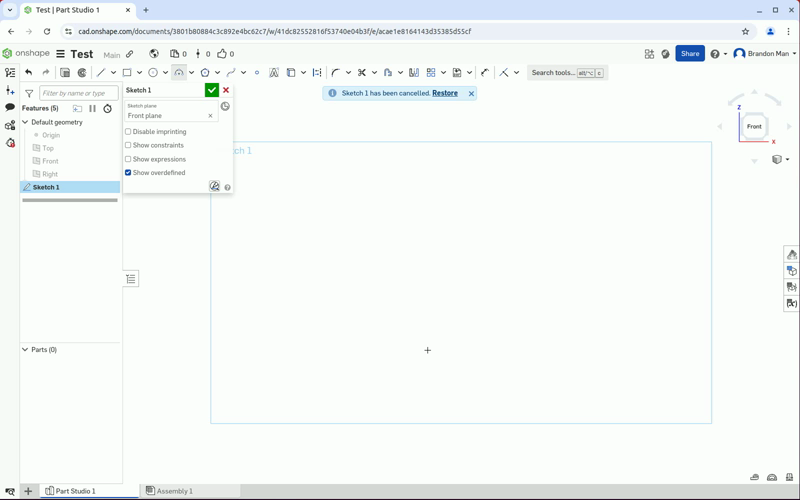
key_up(shift)
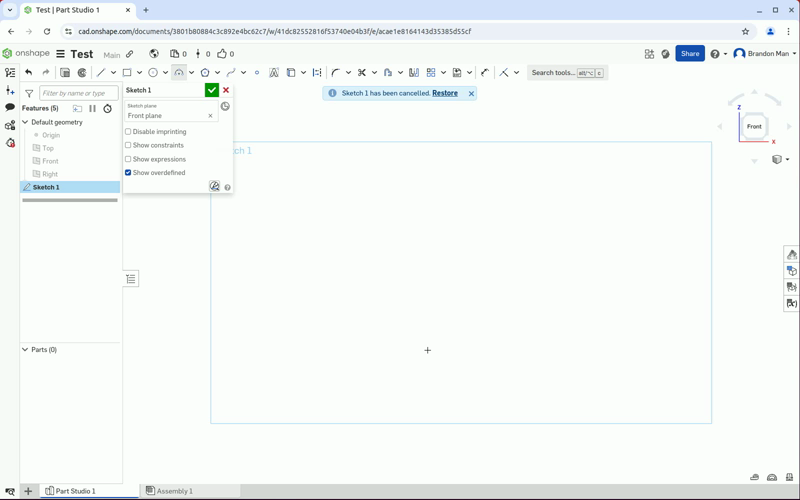
key_down(shift)
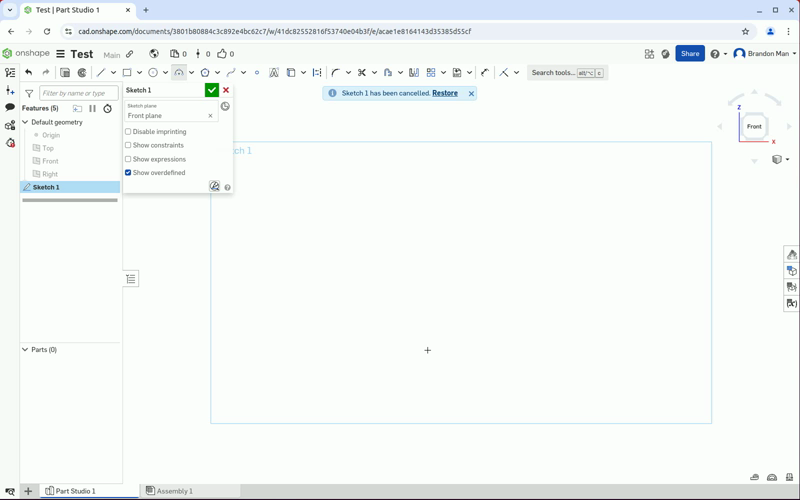
mouse_move(493, 349)
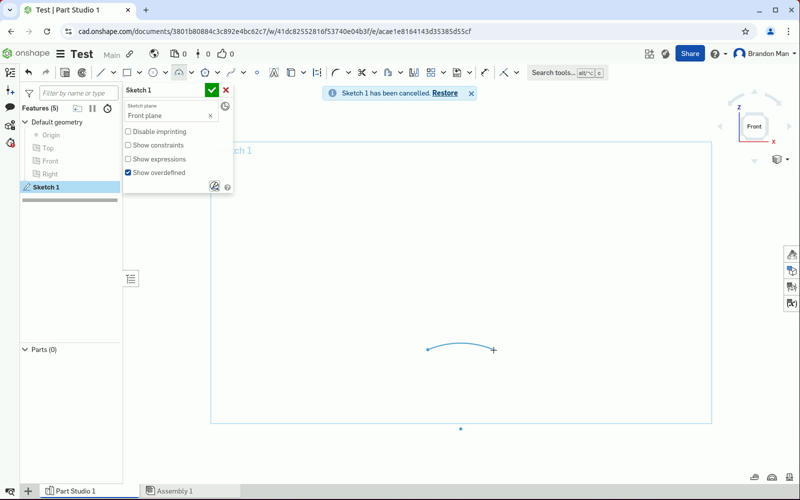
click(493, 349)
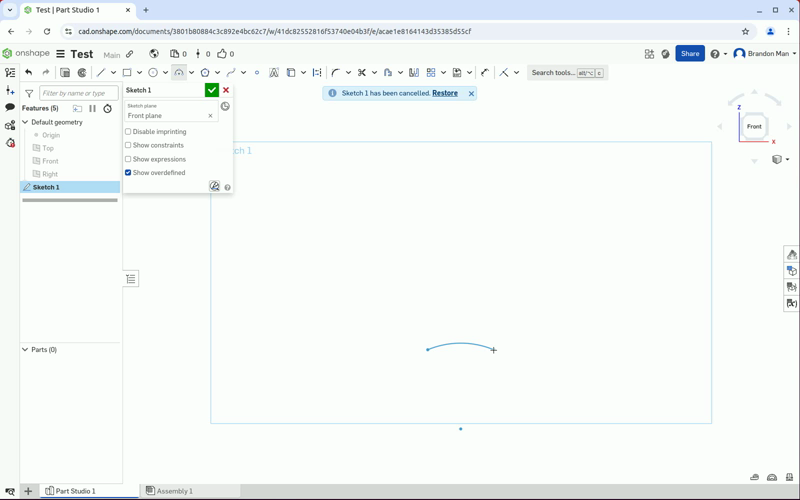
mouse_move(460, 307)
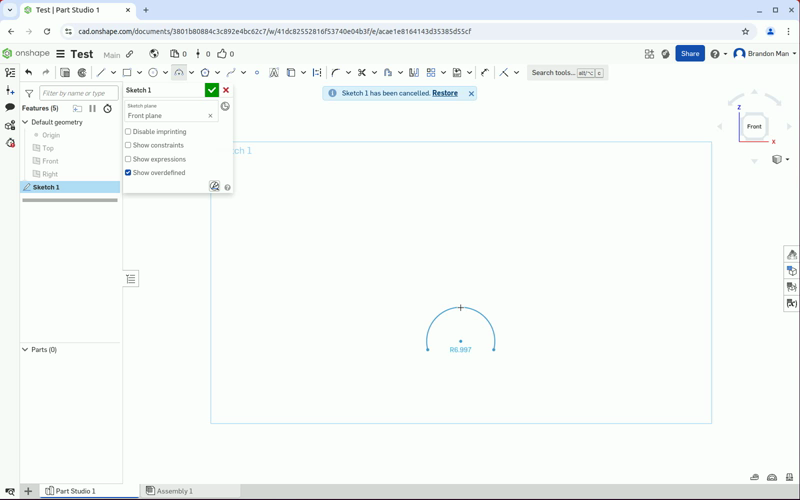
click(460, 307)
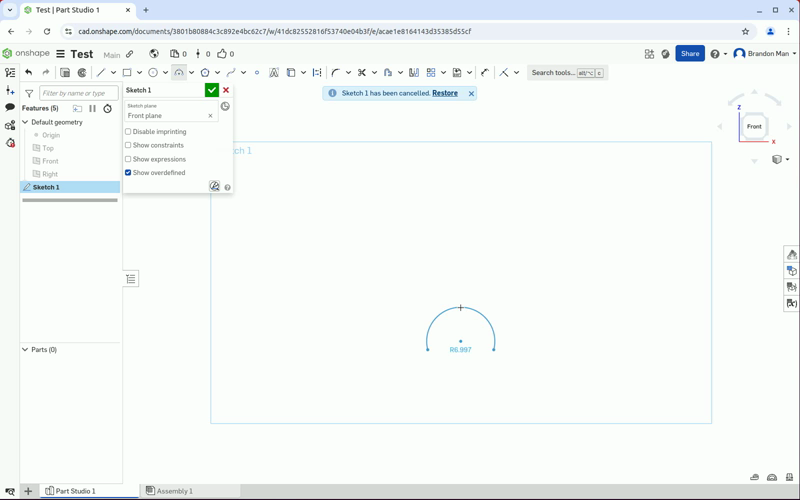
key_up(shift)
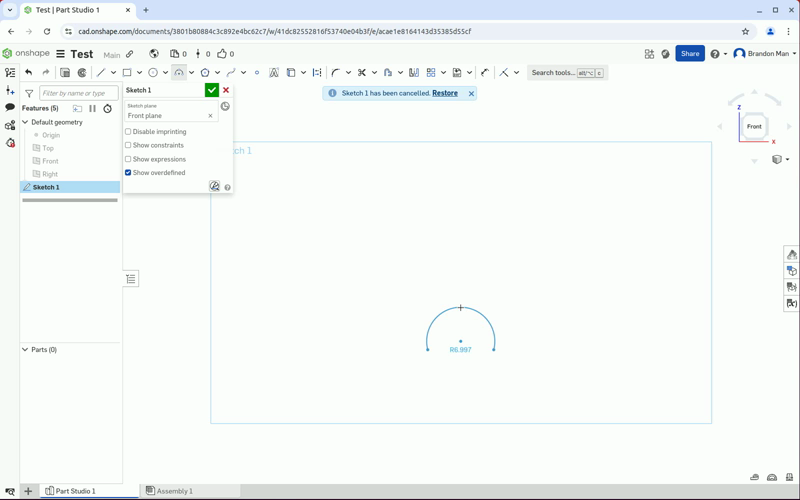
mouse_move(493, 349)
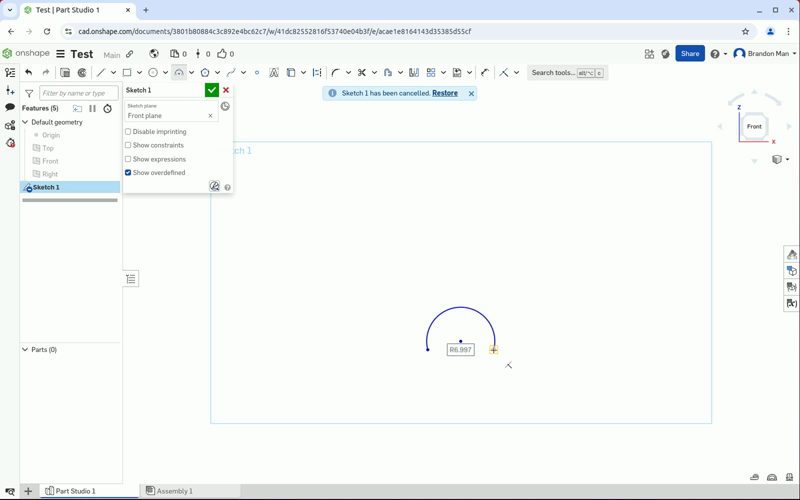
click(493, 349)
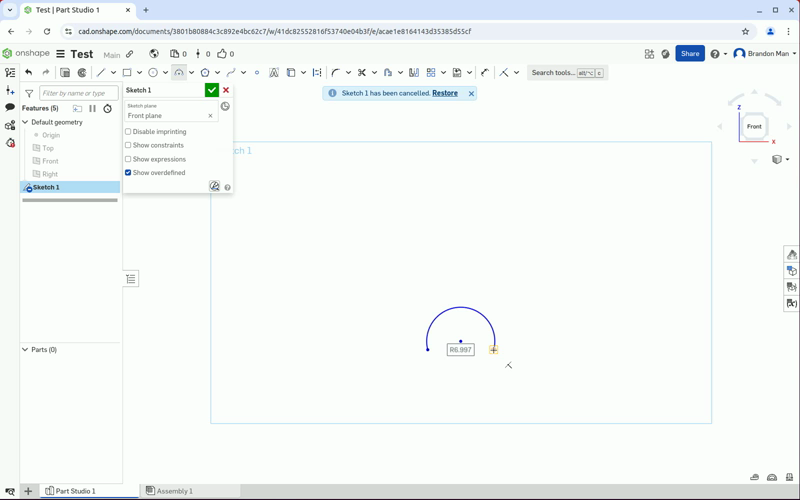
mouse_move(427, 349)
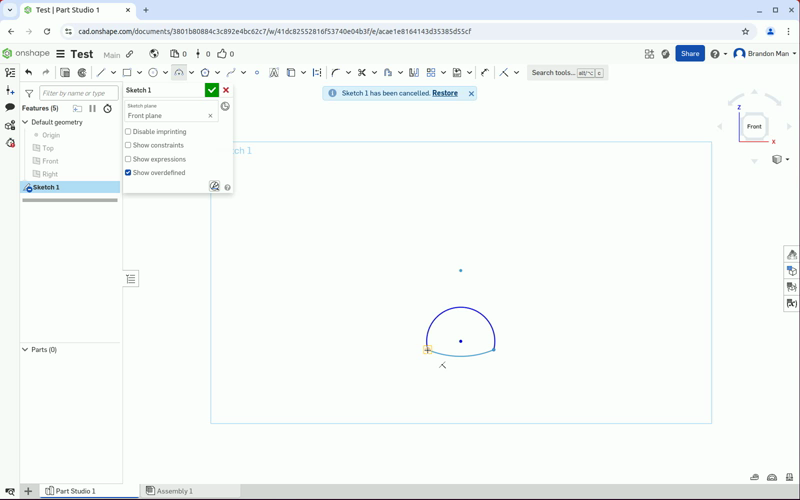
click(427, 349)
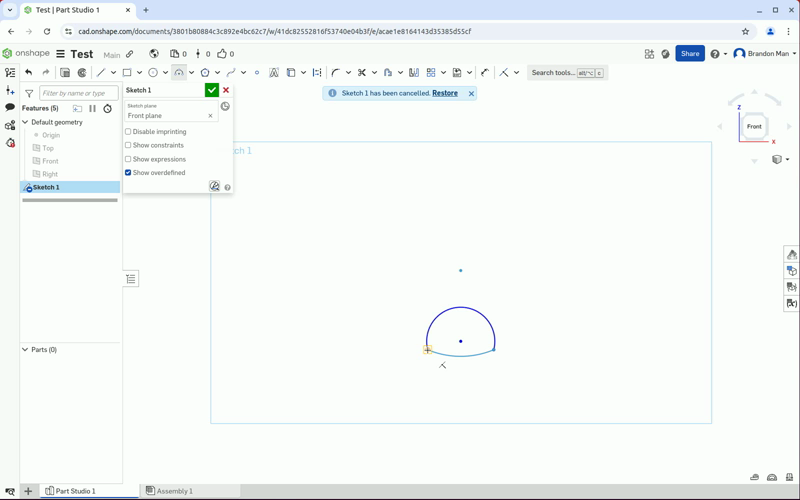
key_down(shift)
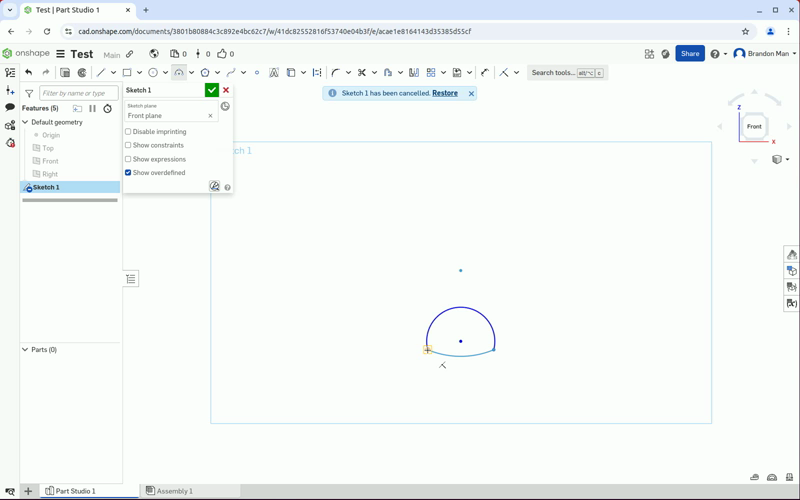
mouse_move(460, 273)
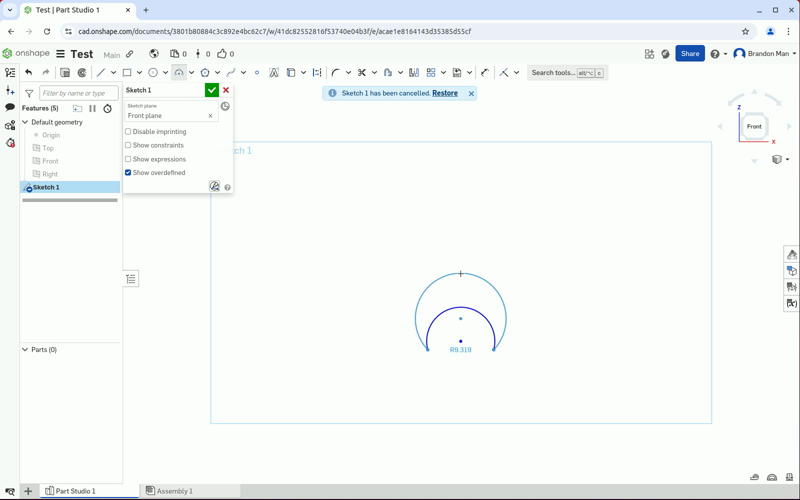
click(460, 273)
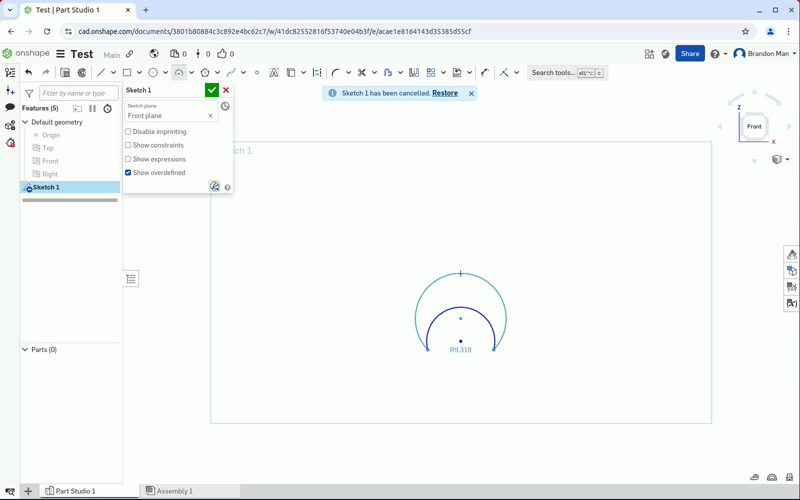
key_up(shift)
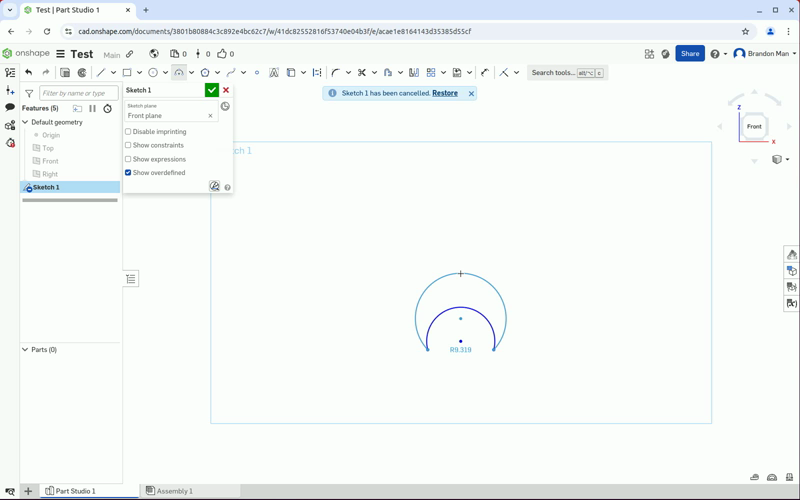
key(esc)
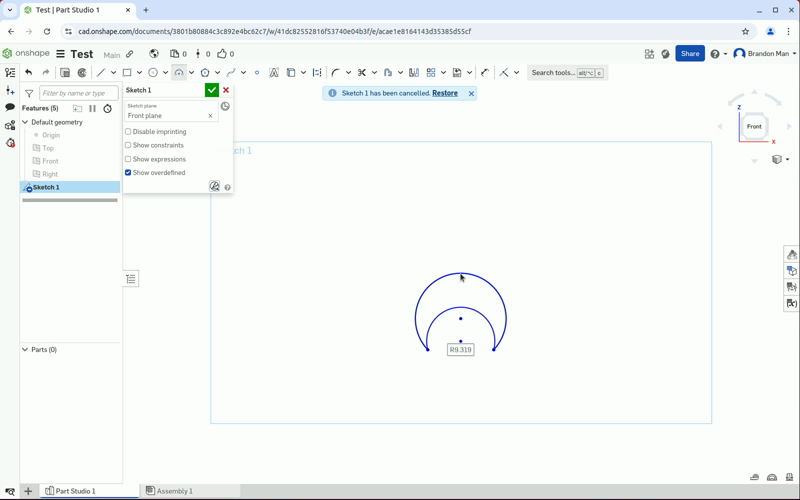
mouse_move(456, 285)
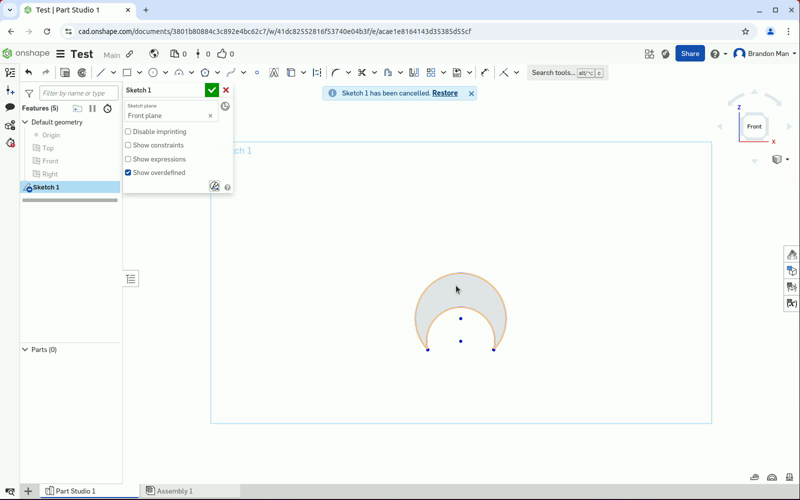
click(456, 285)
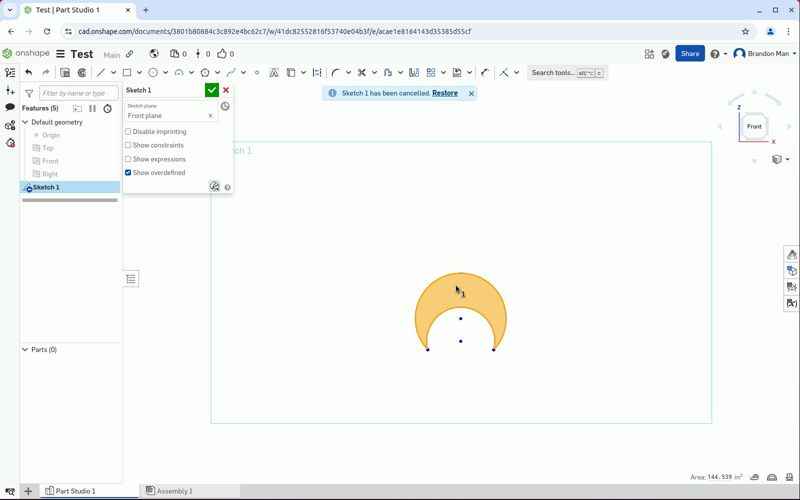
mouse_move(73, 352)
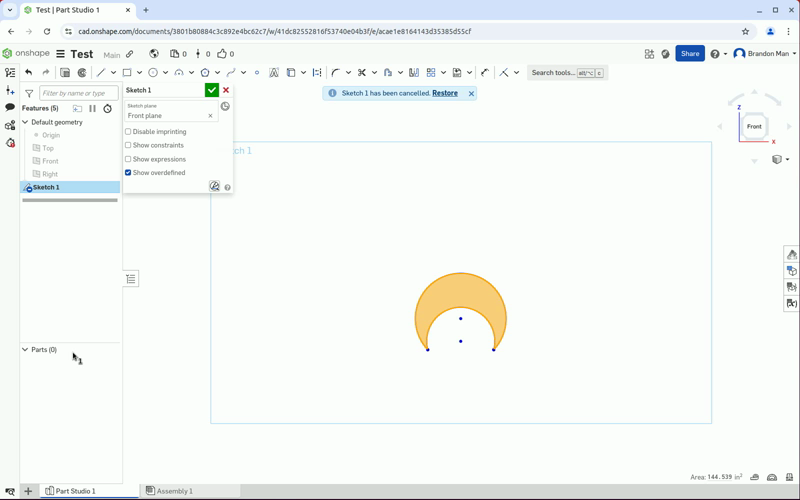
key(shift+y)
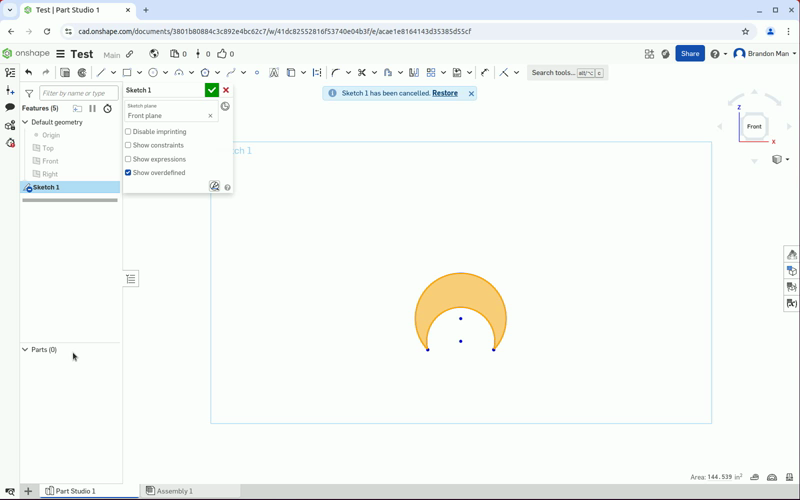
key(shift+e)
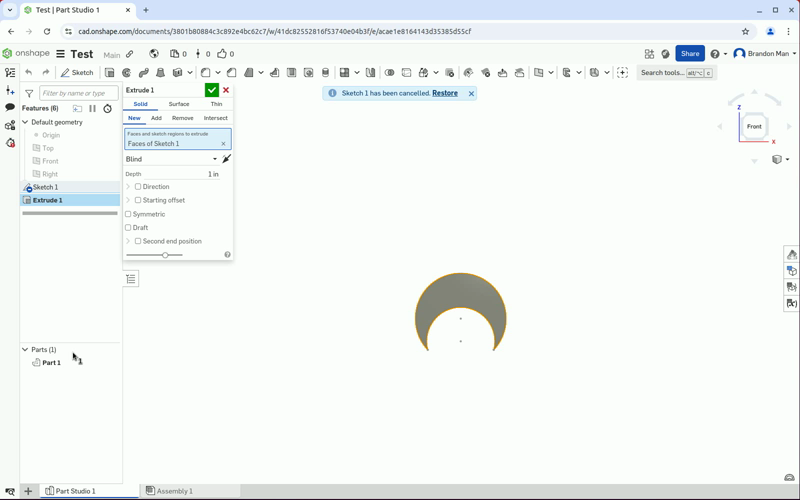
mouse_move(143, 106)
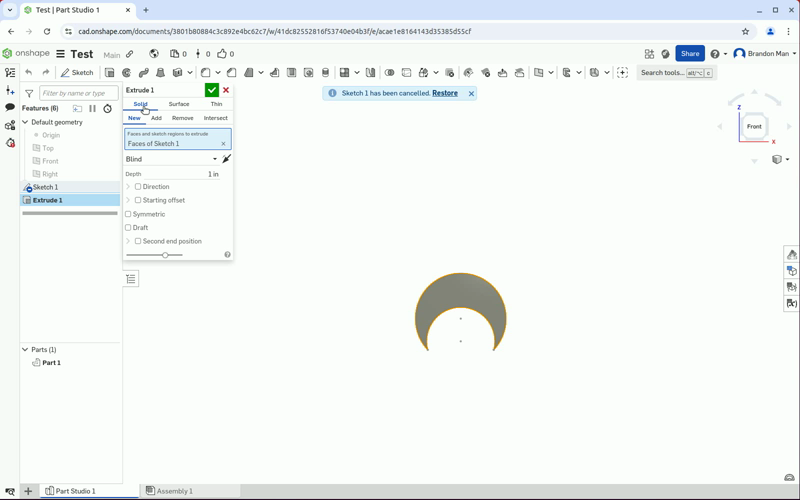
click(143, 106)
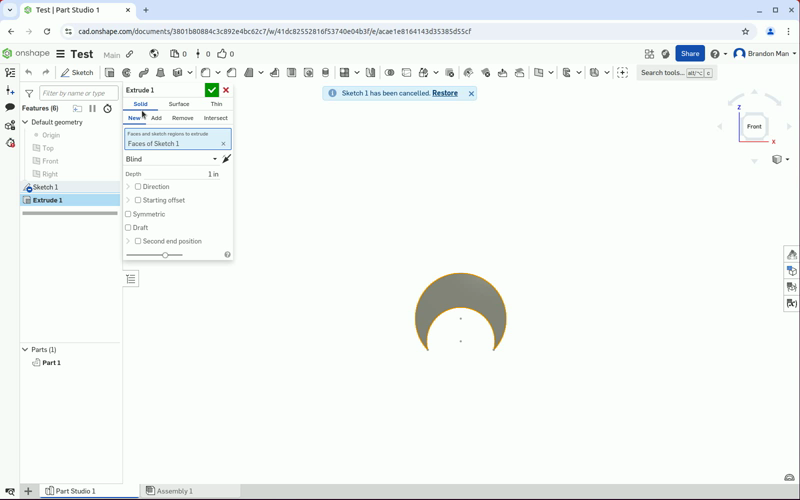
mouse_move(137, 120)
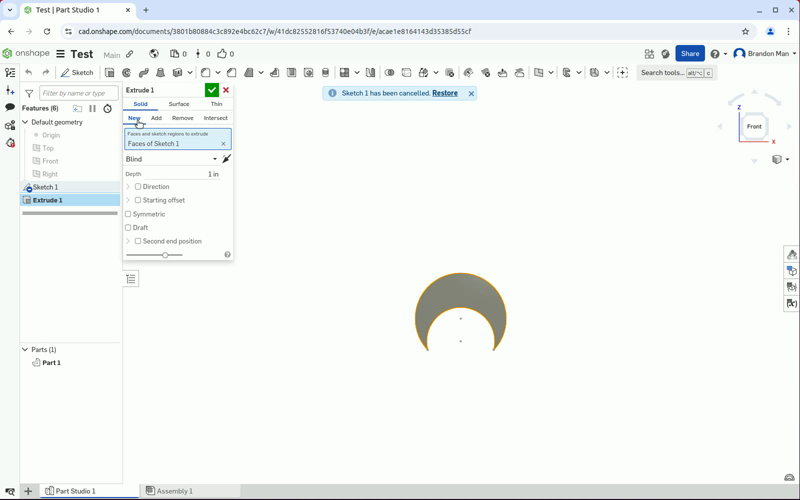
click(137, 120)
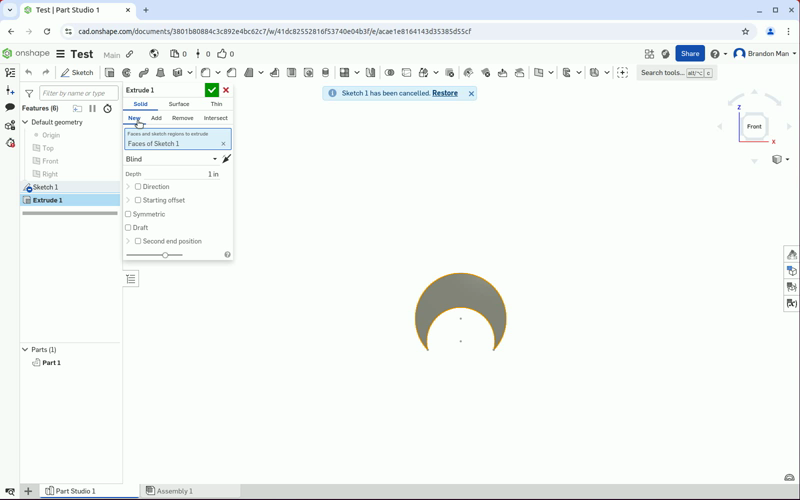
key(tab, 4)
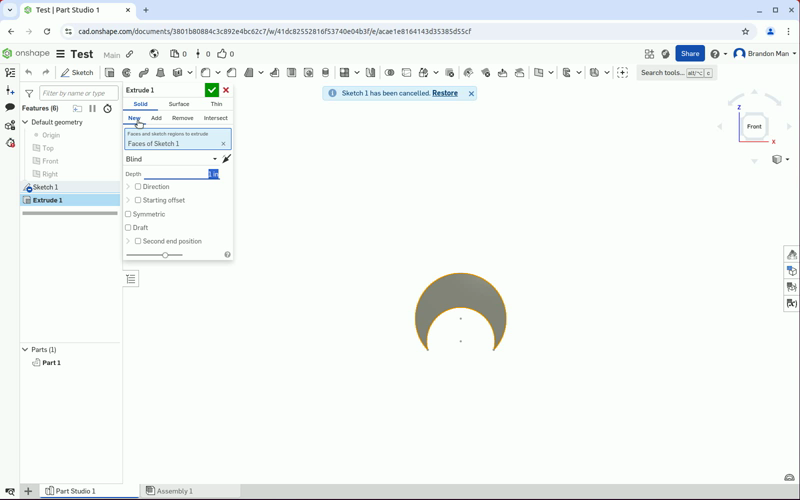
text(23.108)
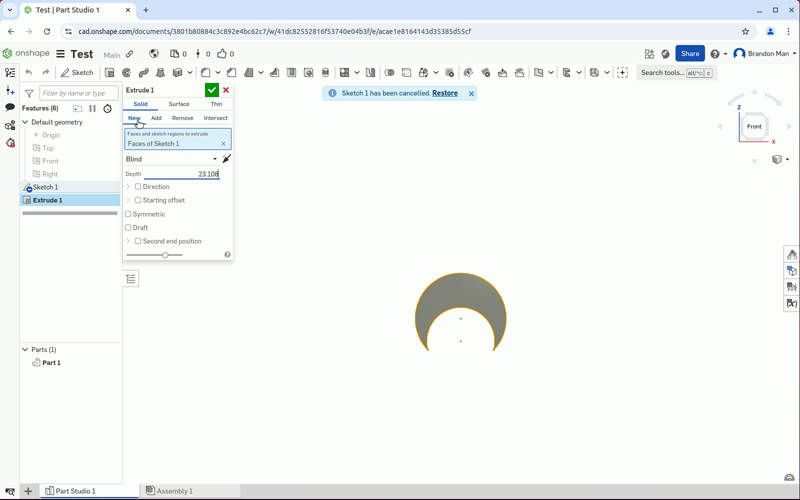
key(tab, 3)
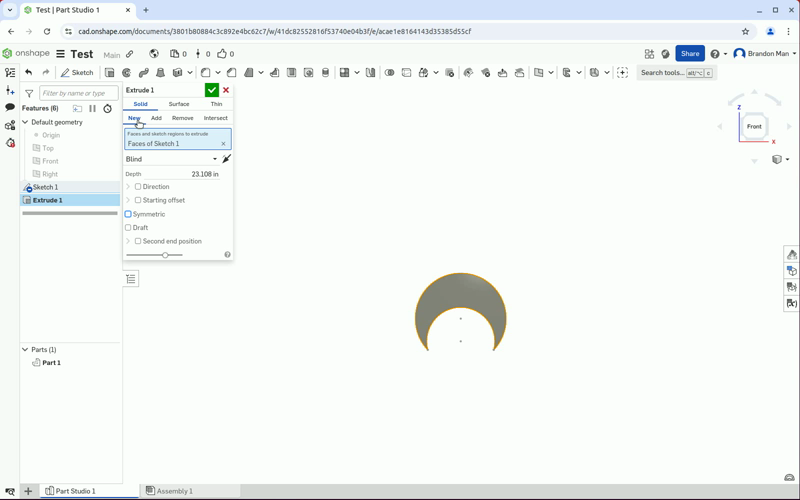
key(space)
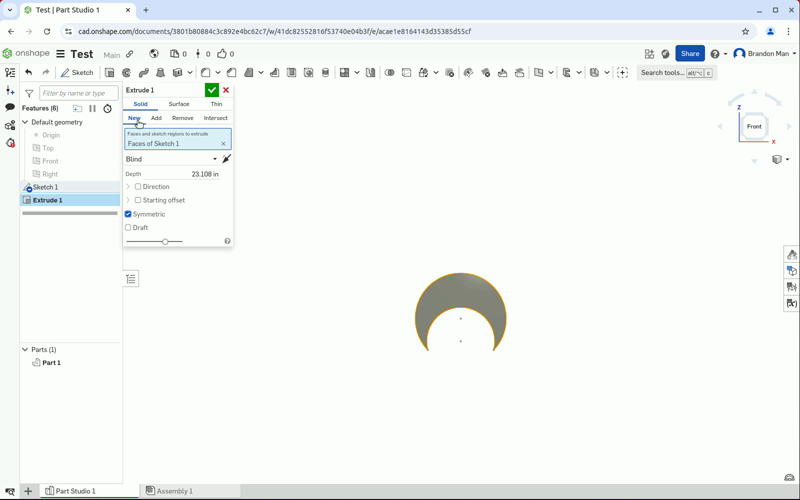
key(enter)
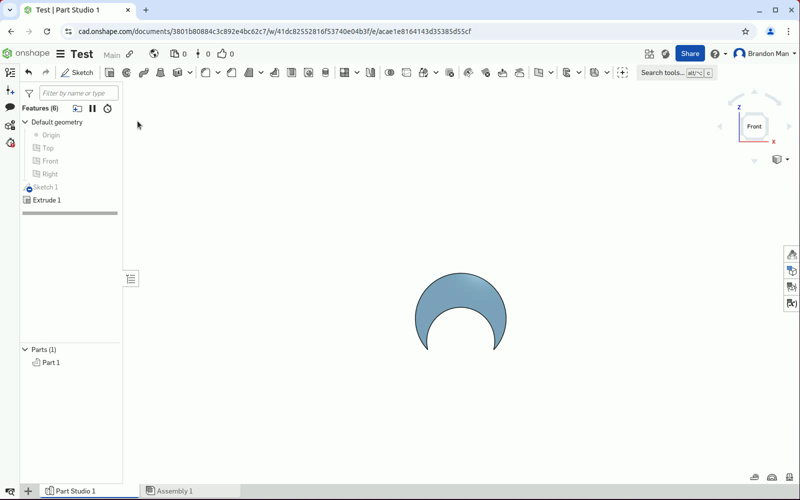
key(shift+h)
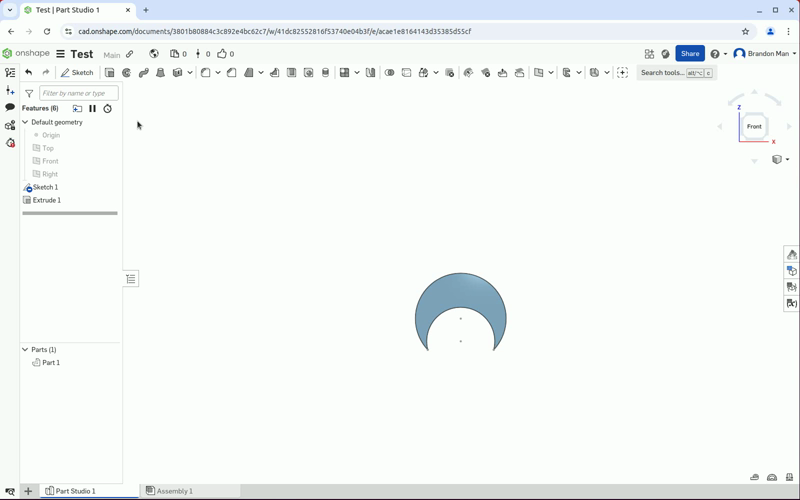
key(shift+h)
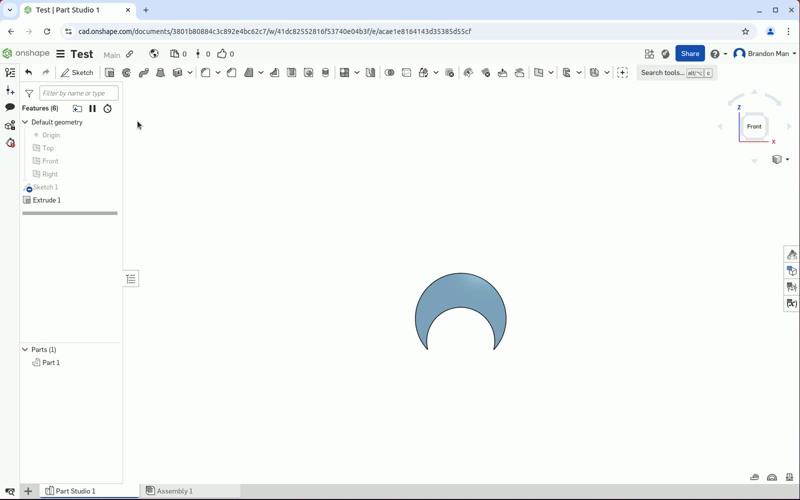
mouse_move(73, 189)
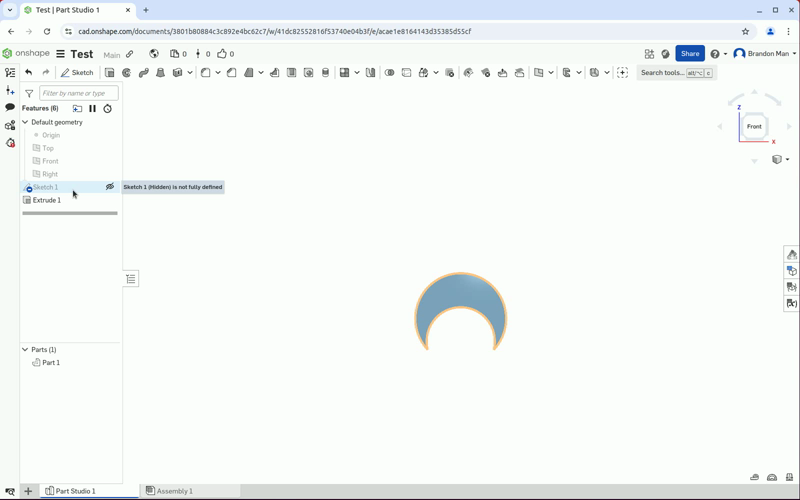
click(73, 189)
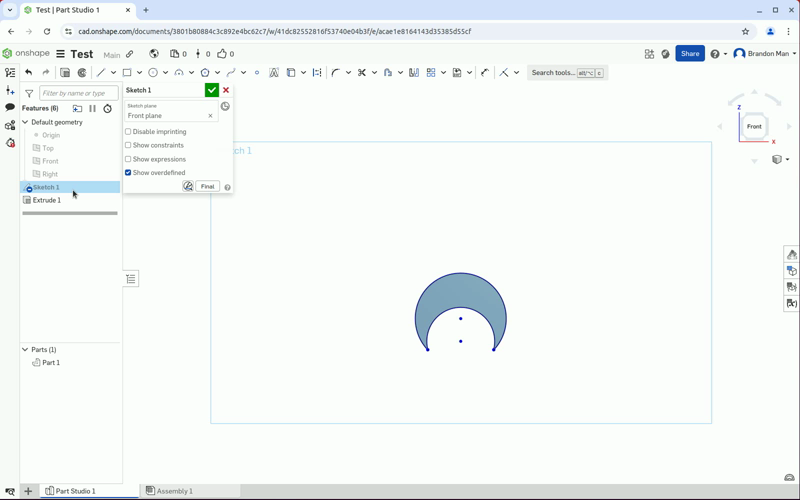
mouse_move(229, 92)
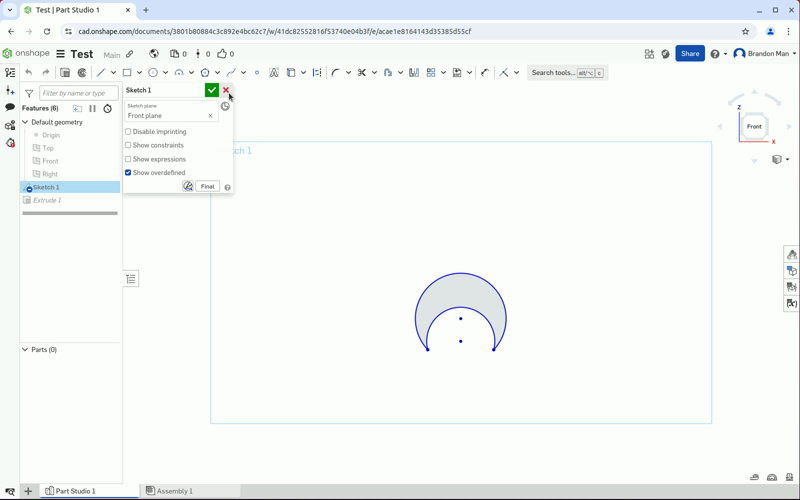
click(229, 92)
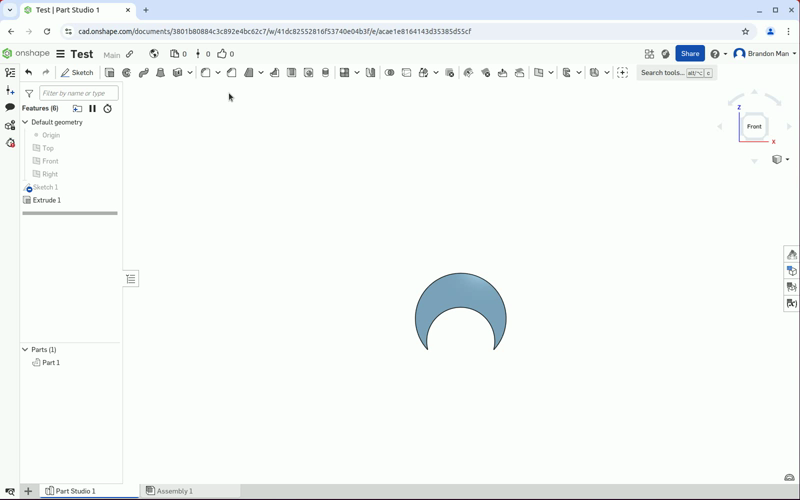
mouse_move(73, 352)
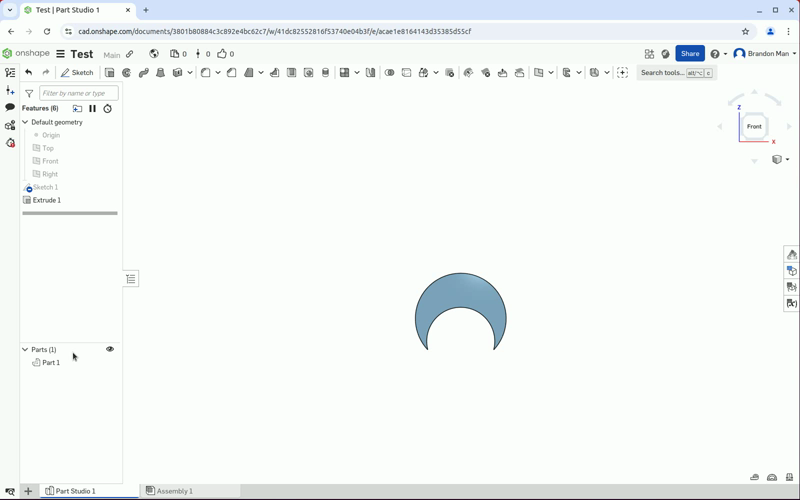
key(y)
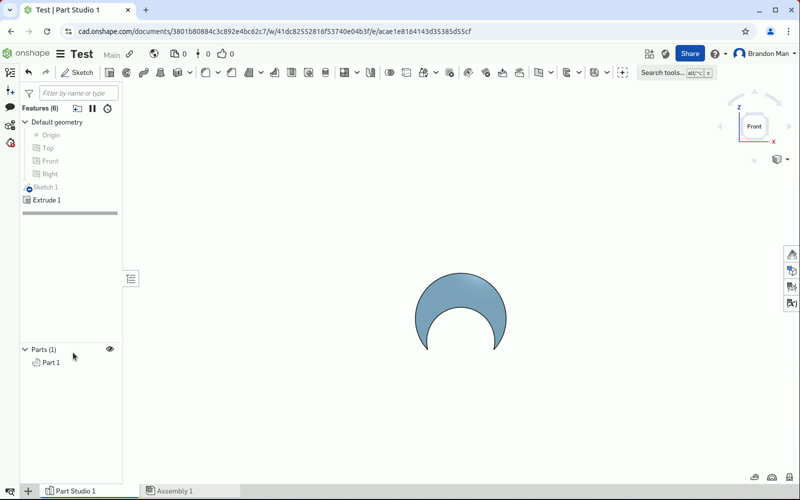
key(shift+p)
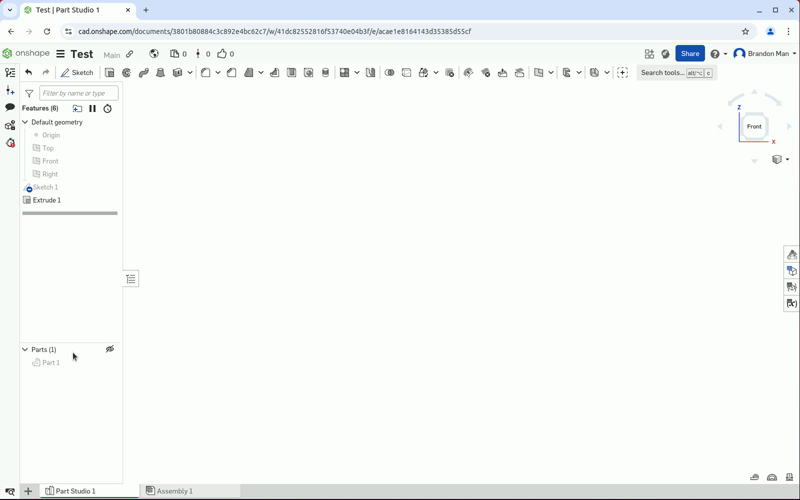
key(space)
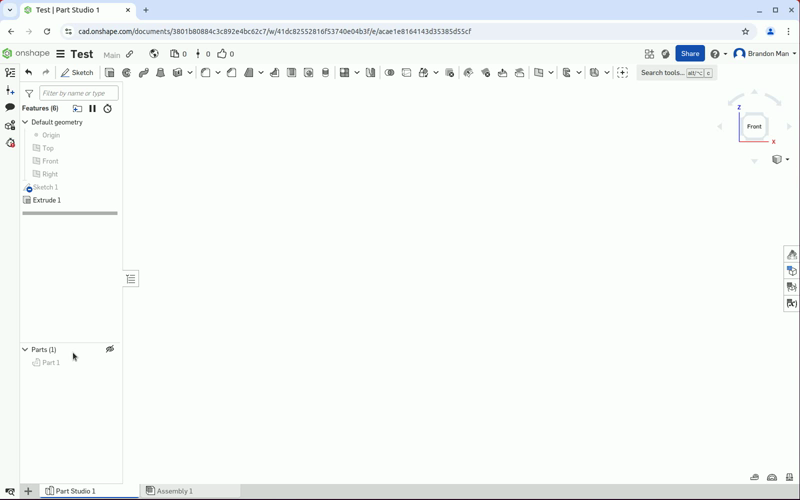
key_down(shift)
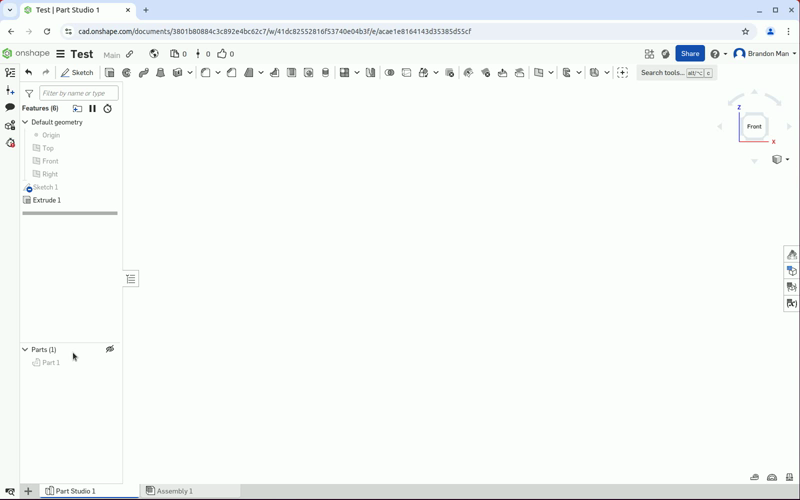
key(down)
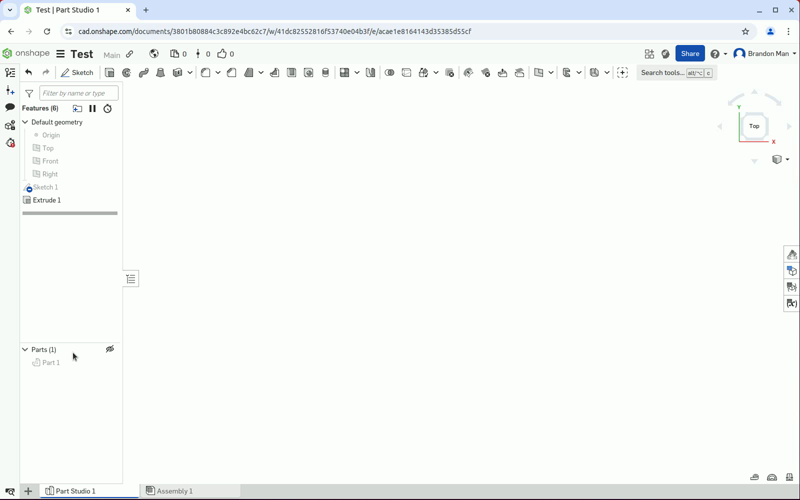
key_up(shift)
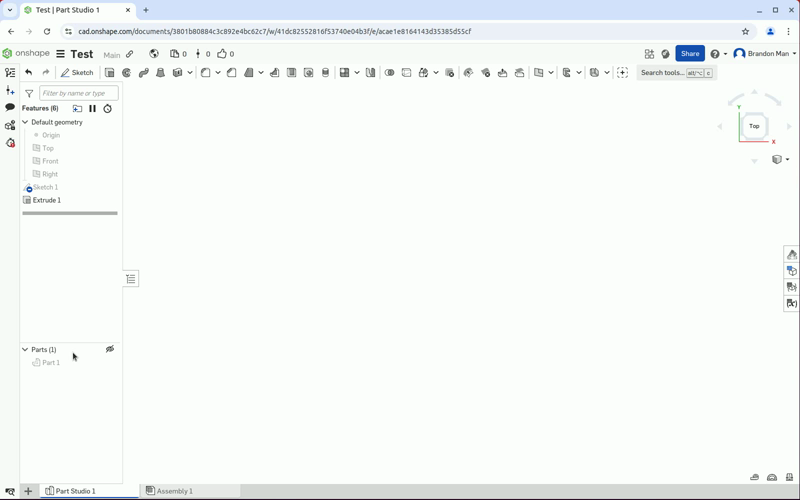
mouse_move(73, 352)
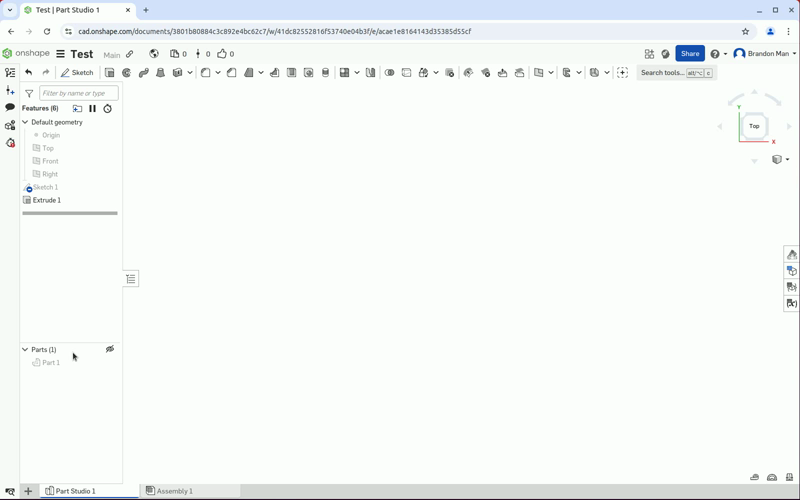
key(shift+y)
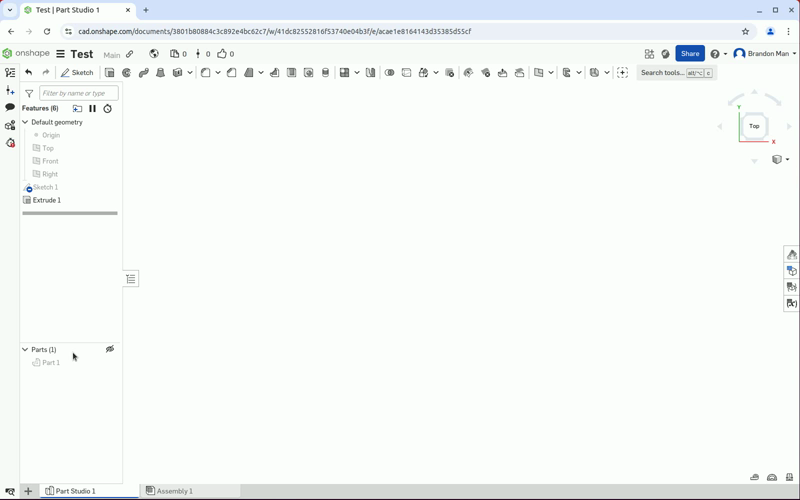
key(shift+s)
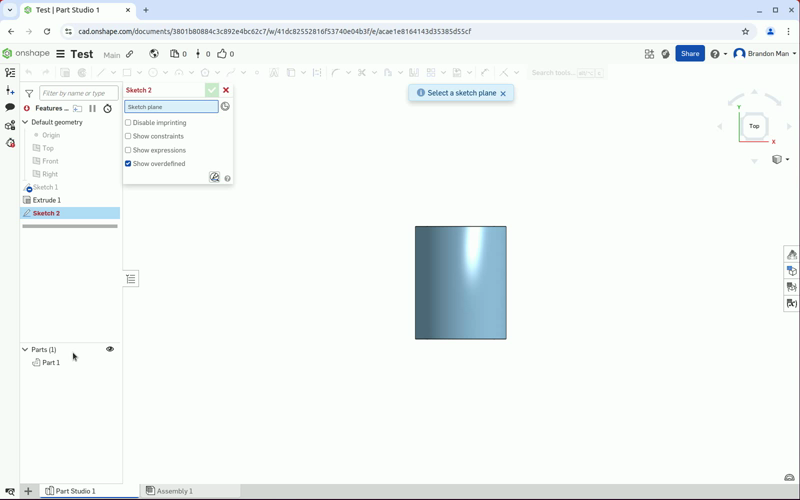
mouse_move(73, 150)
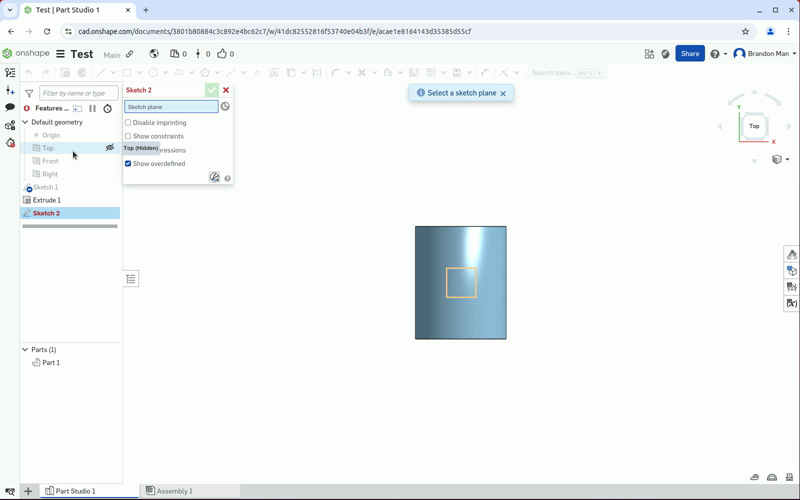
click(73, 150)
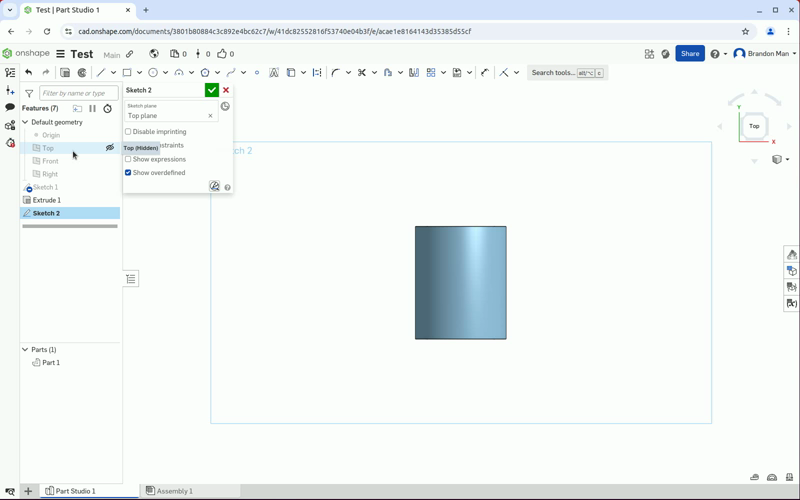
mouse_move(73, 352)
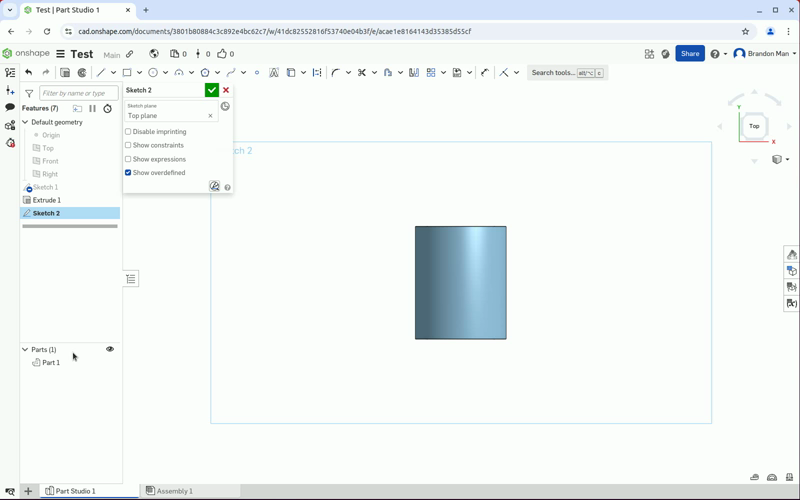
key(y)
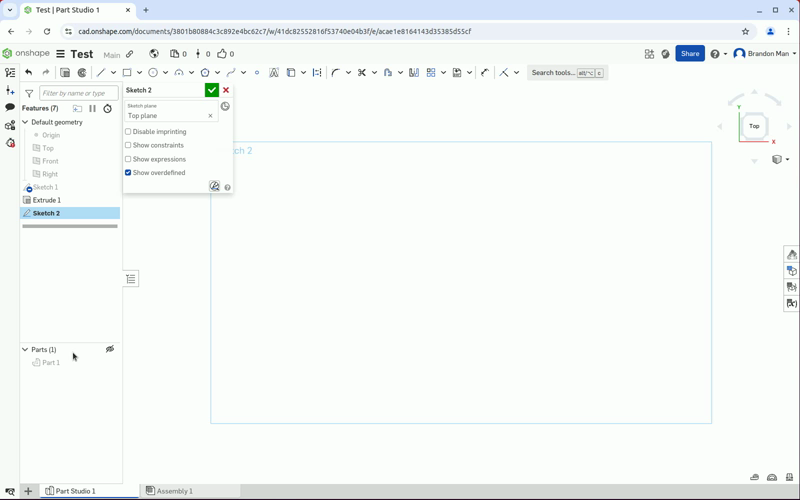
key(c)
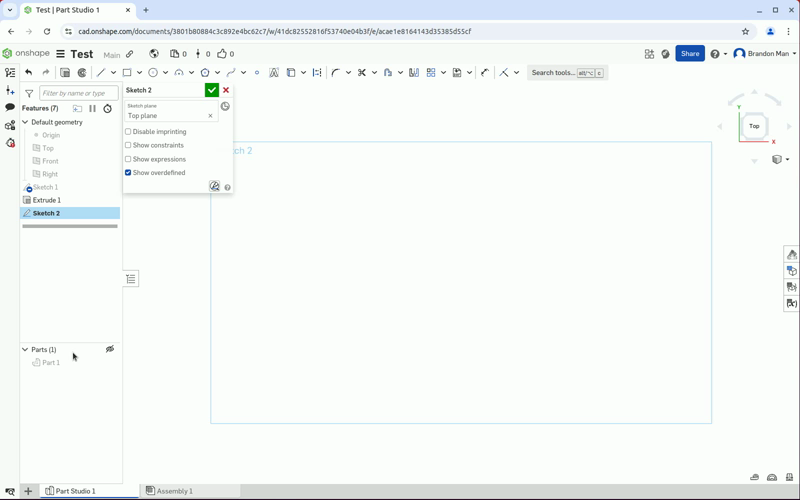
key_down(shift)
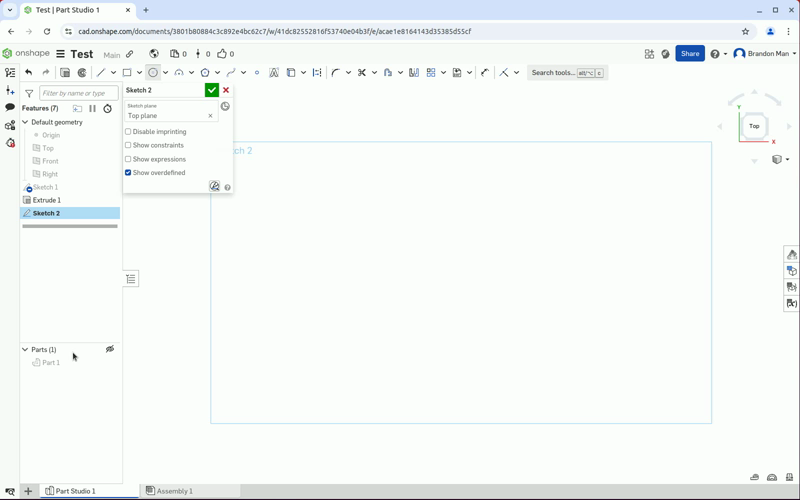
mouse_move(461, 282)
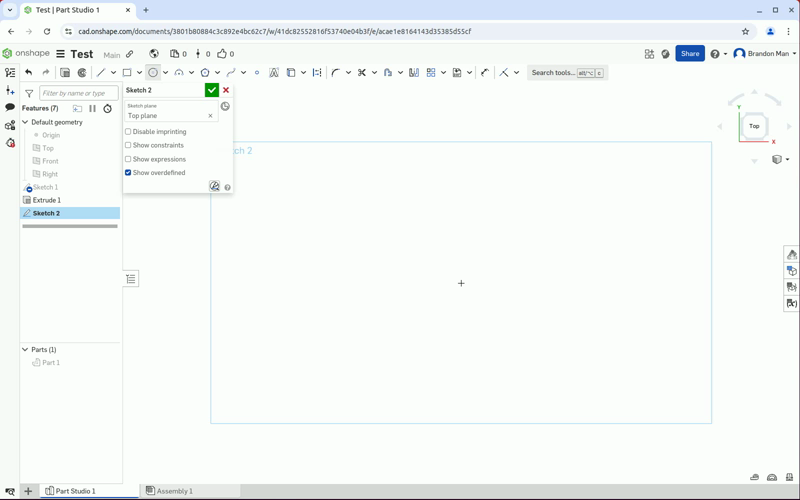
click(461, 282)
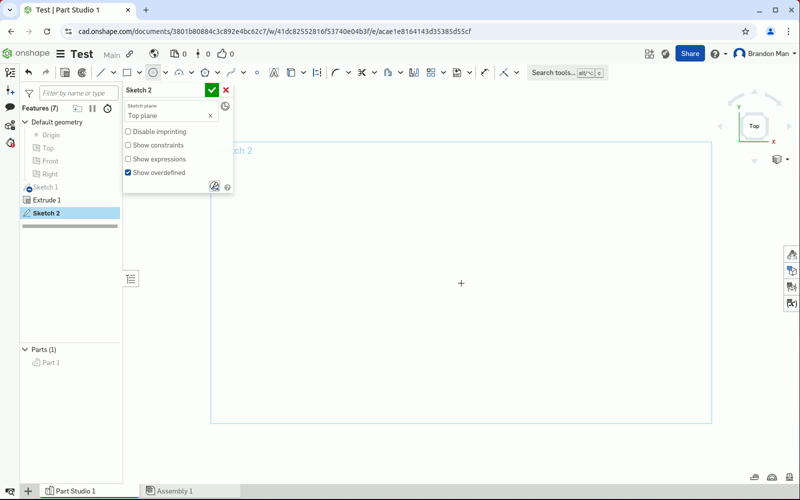
key_up(shift)
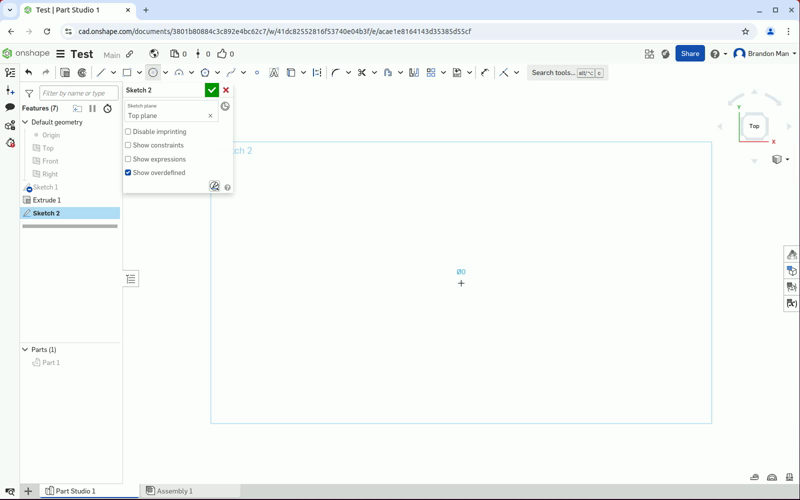
mouse_move(495, 282)
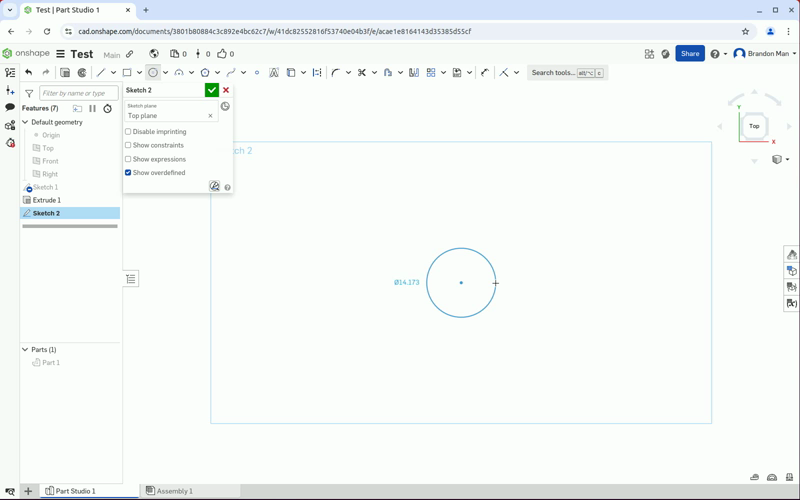
click(495, 282)
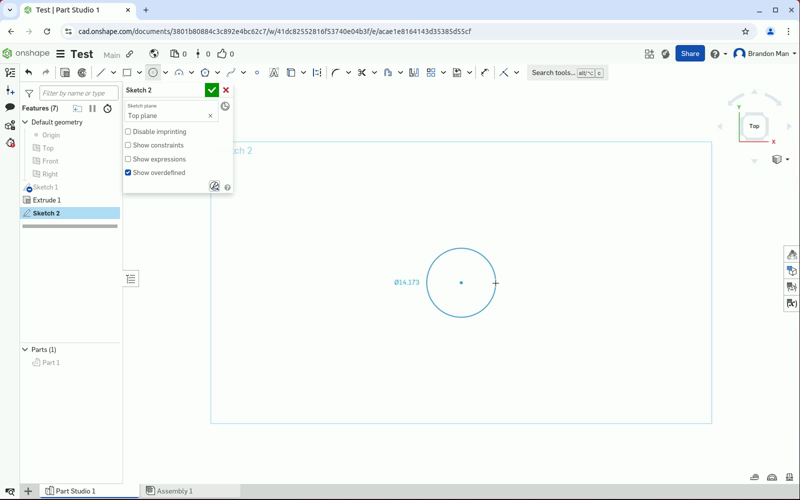
key(esc)
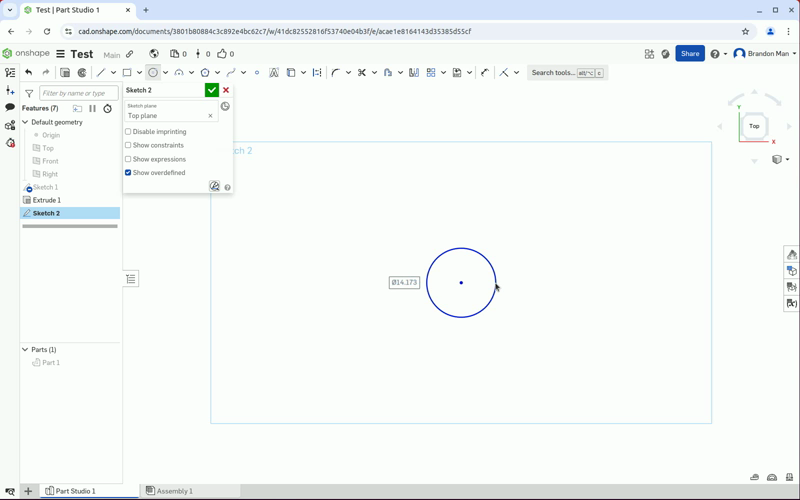
mouse_move(431, 272)
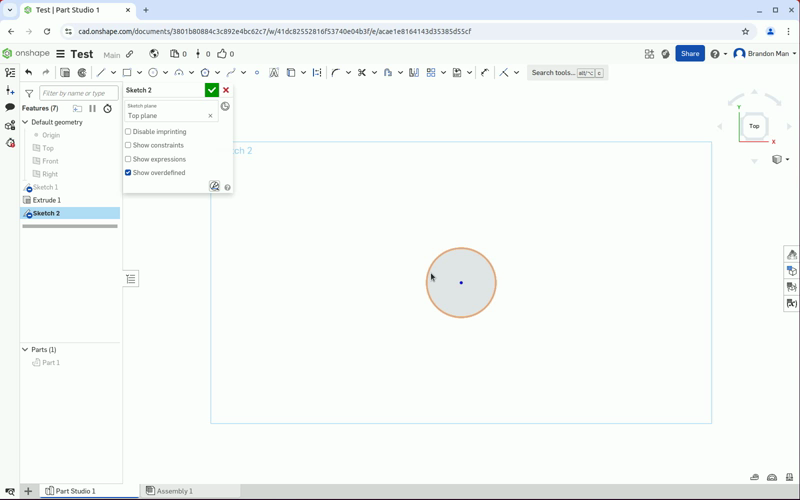
click(431, 272)
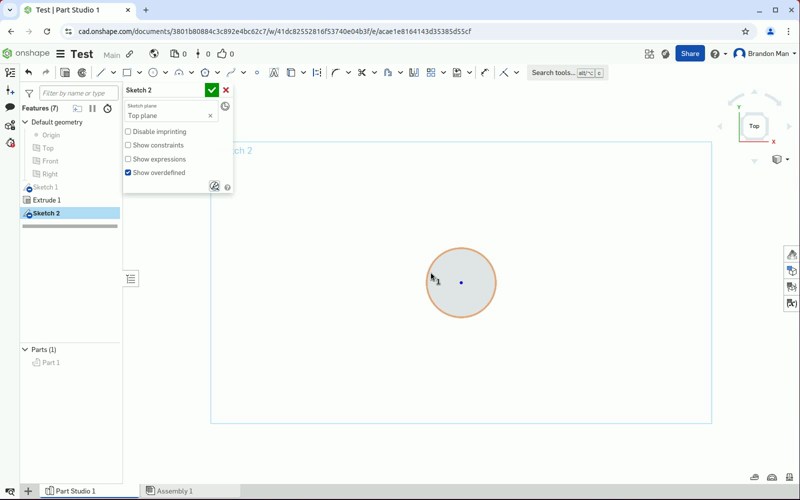
mouse_move(73, 352)
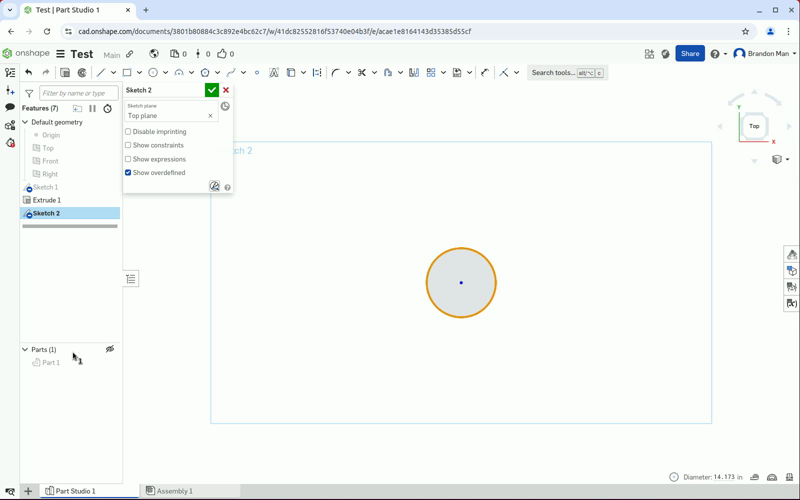
key(shift+y)
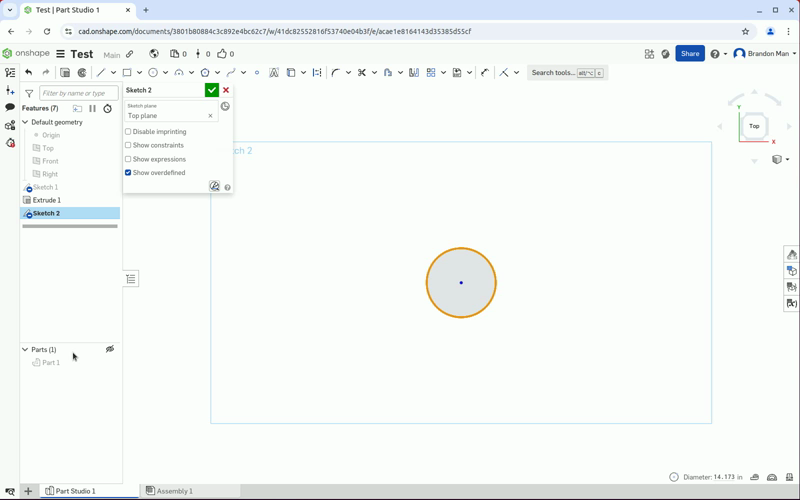
key(shift+e)
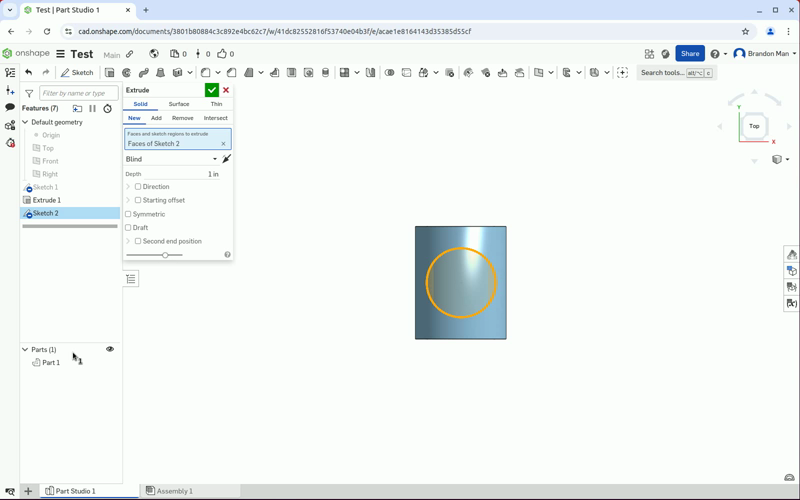
mouse_move(143, 106)
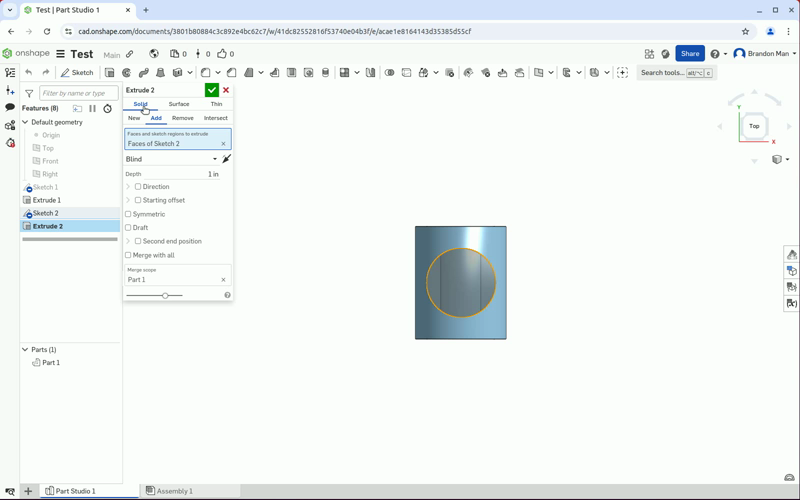
click(143, 106)
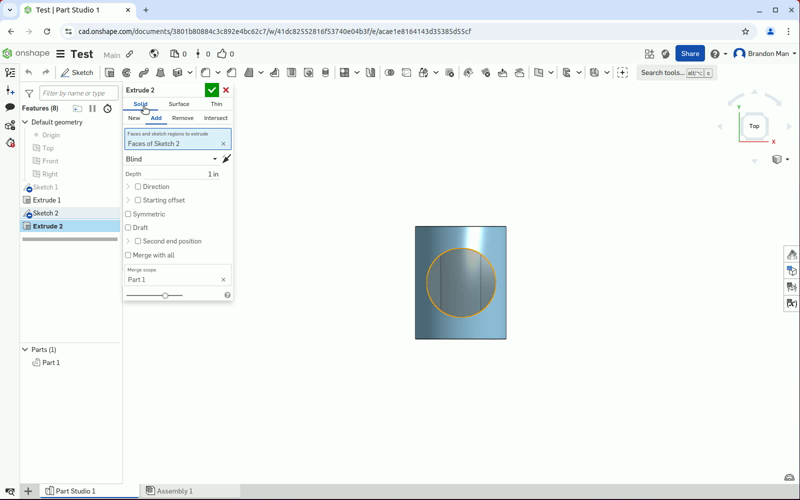
mouse_move(137, 120)
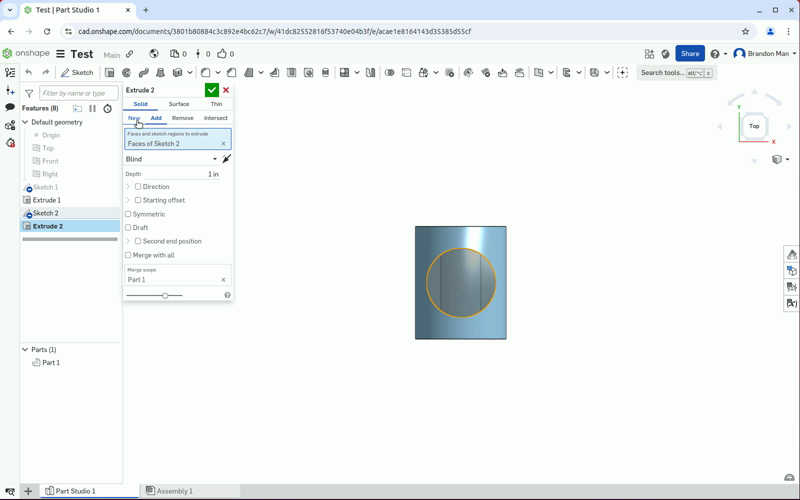
click(137, 120)
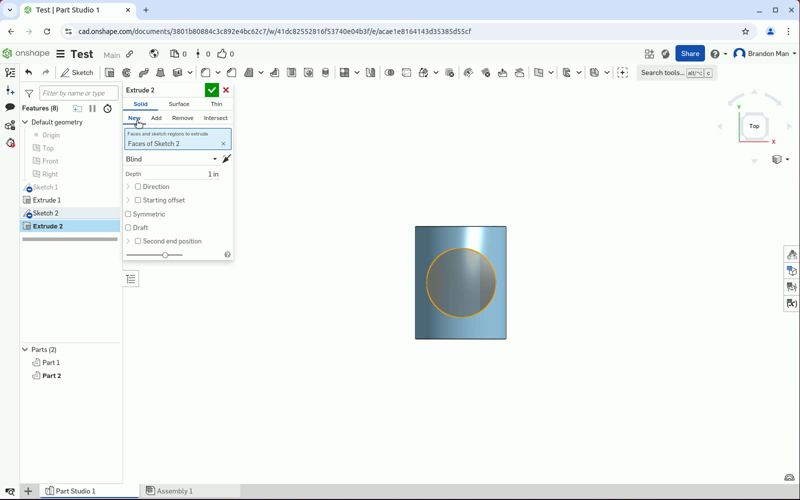
key(tab, 4)
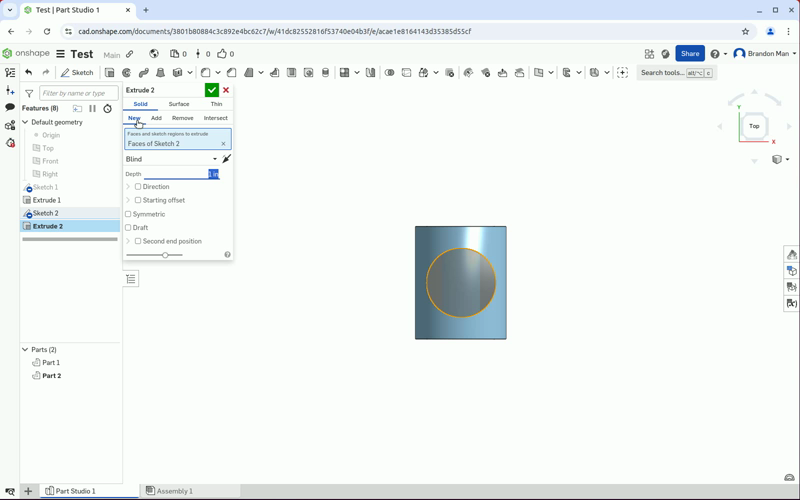
text(23.108)
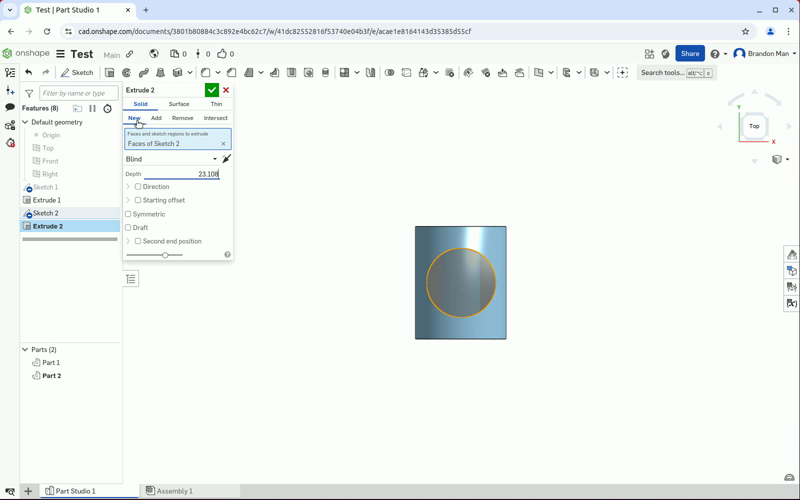
key(enter)
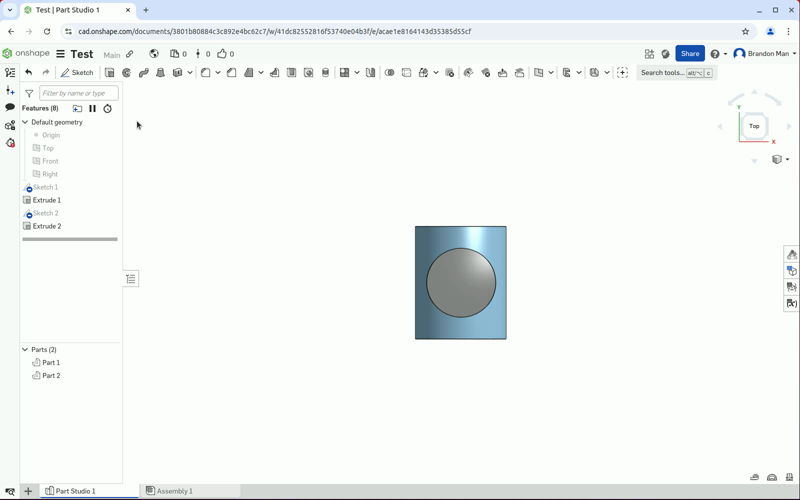
key(shift+h)
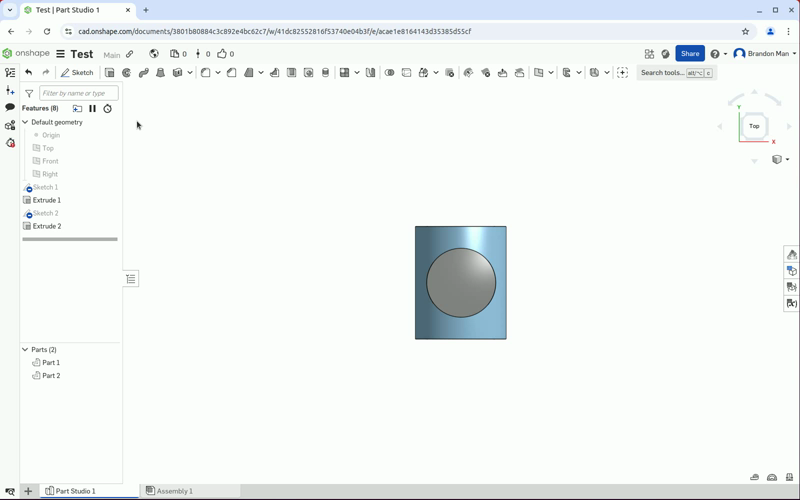
key(shift+h)
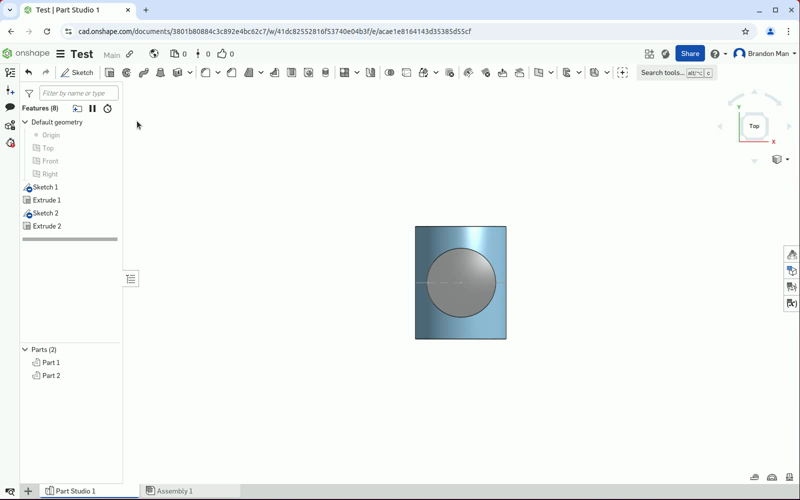
key(shift+7)
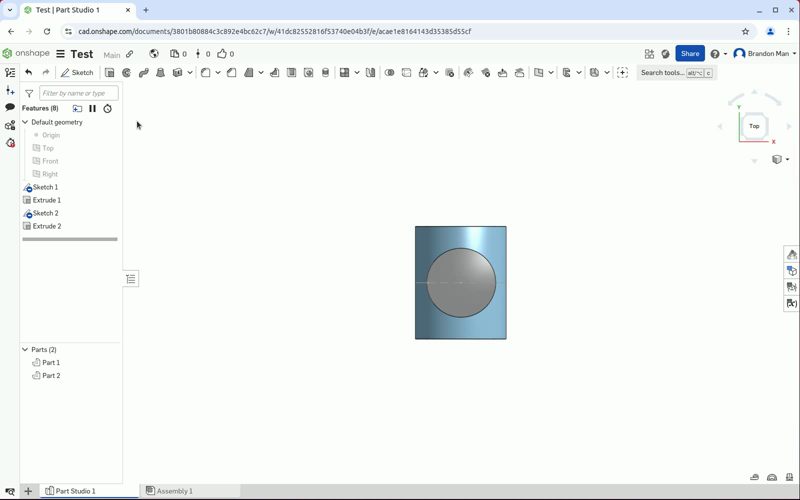
key(up, 3)
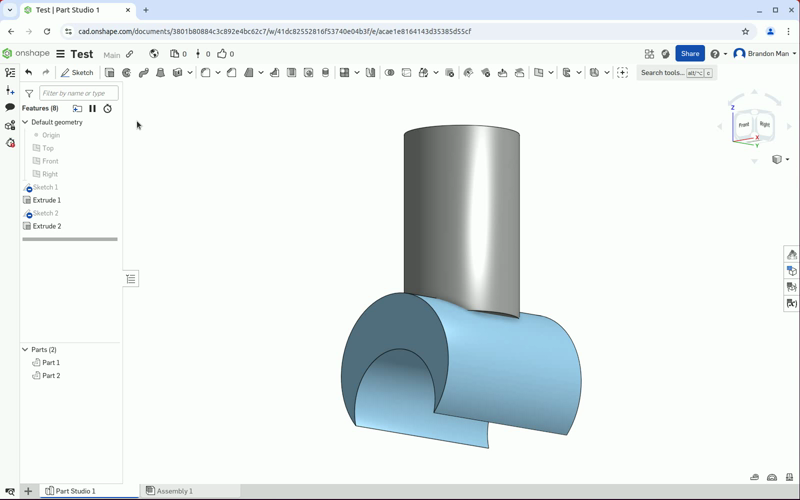
key(left, 3)
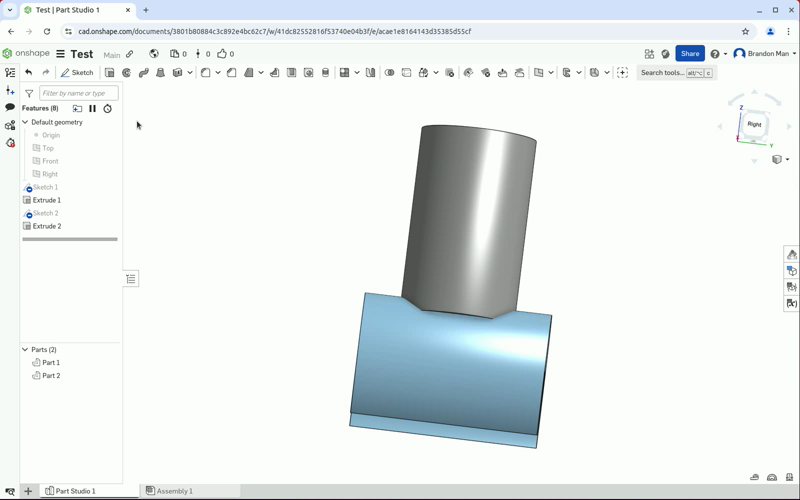
key(right, 3)
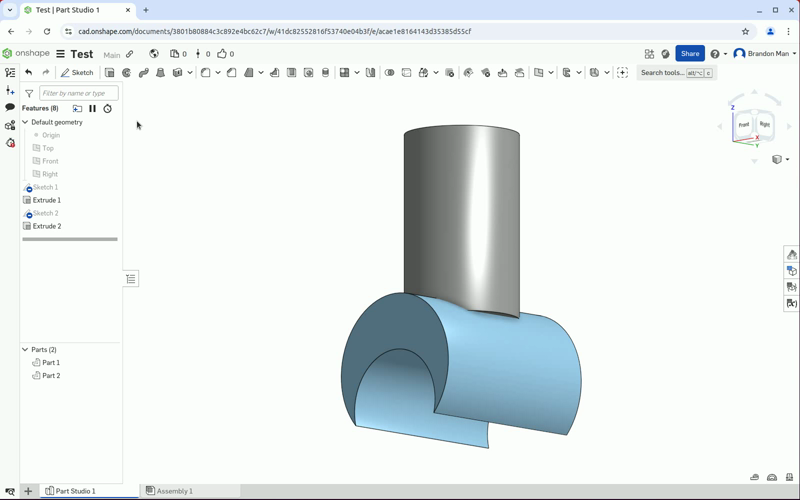
key(down, 3)
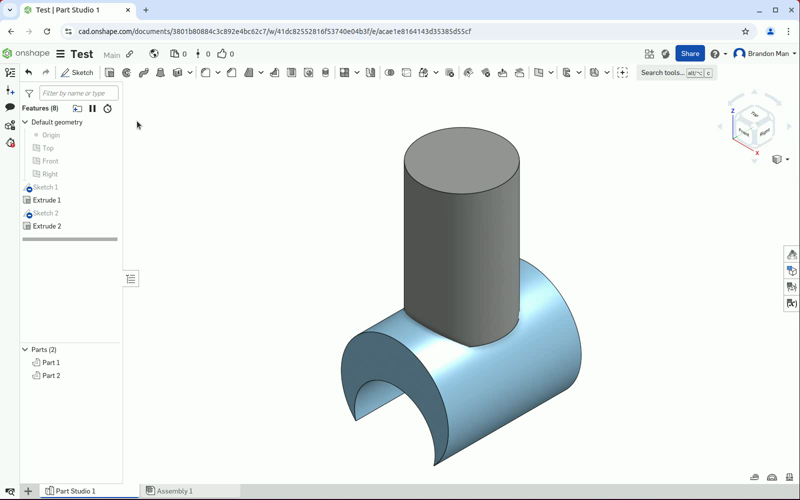
mouse_move(73, 189)
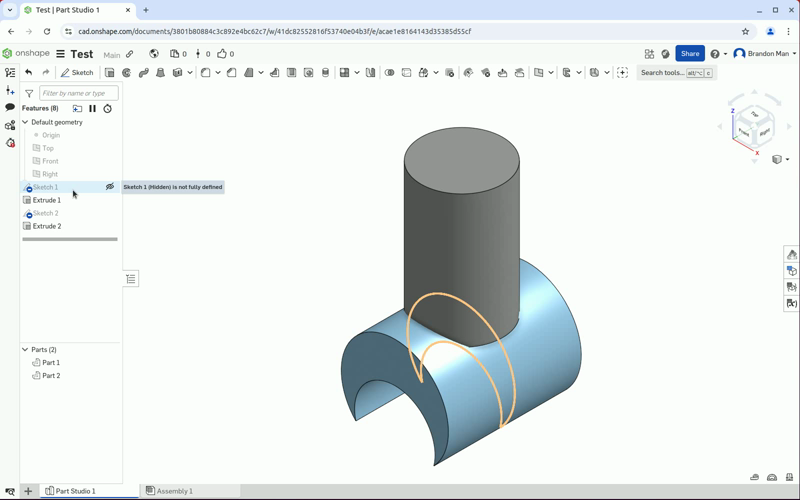
click(73, 189)